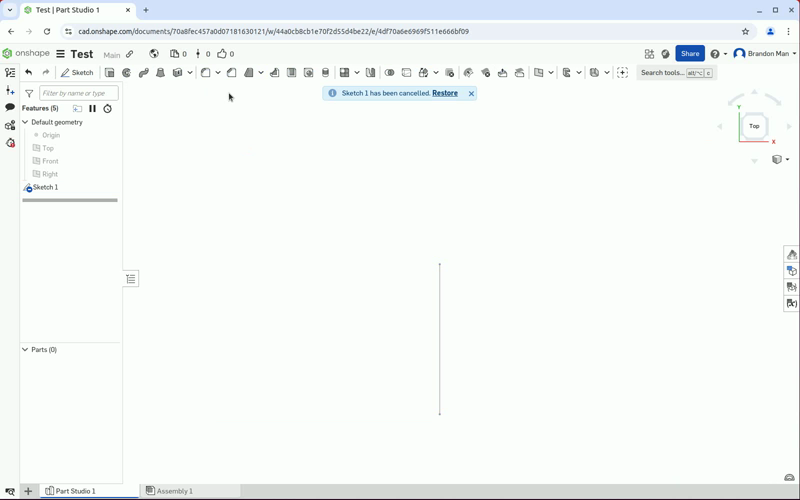
key(shift+h)
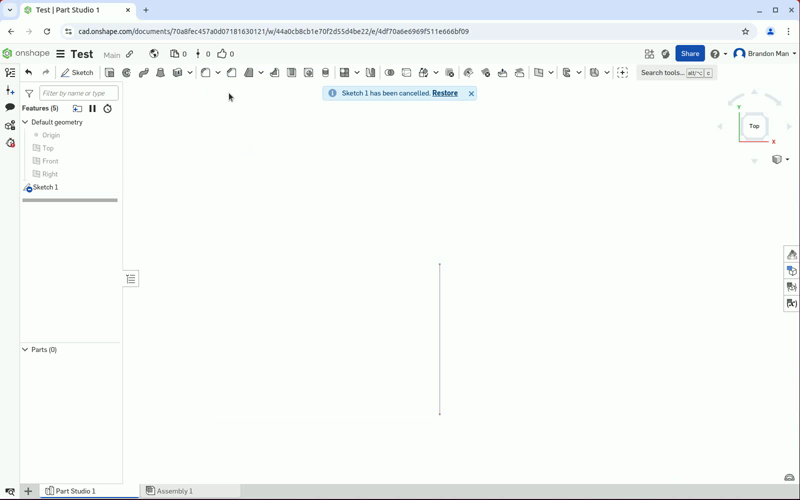
key(shift+s)
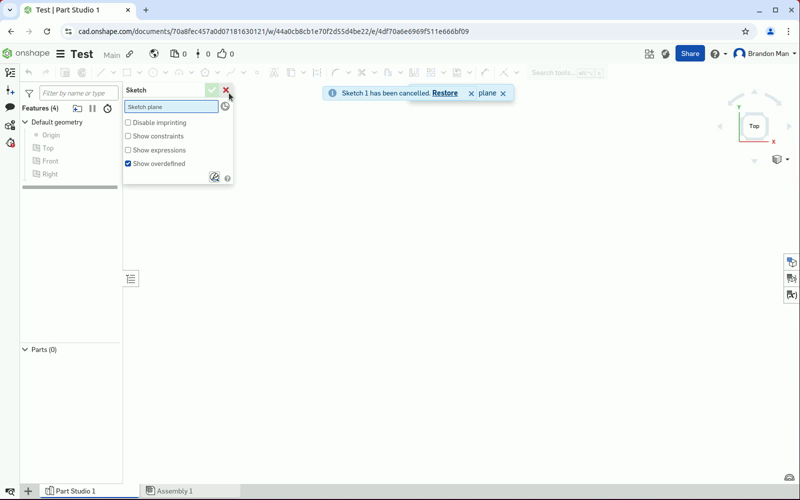
mouse_move(73, 150)
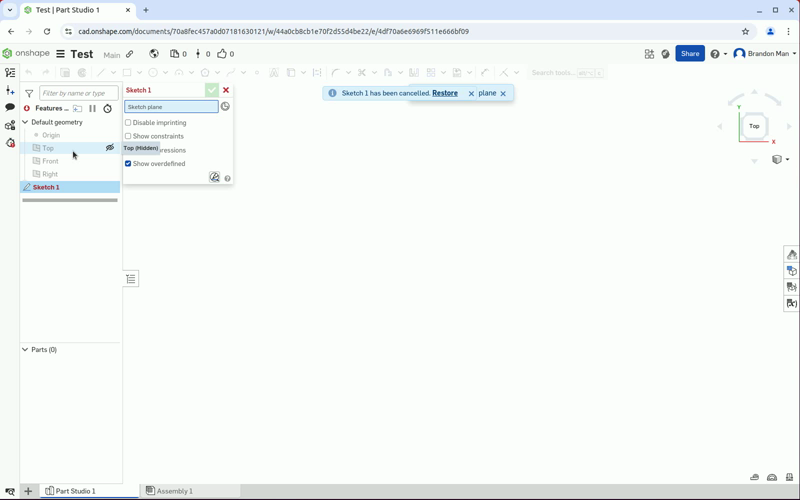
click(73, 150)
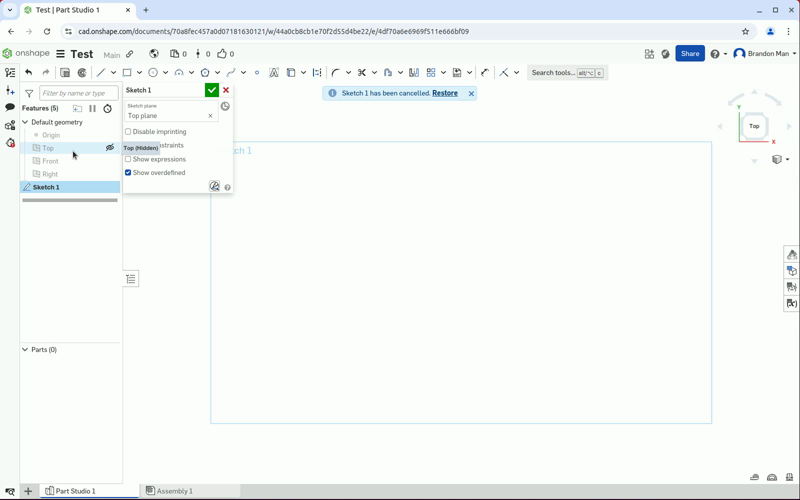
mouse_move(73, 352)
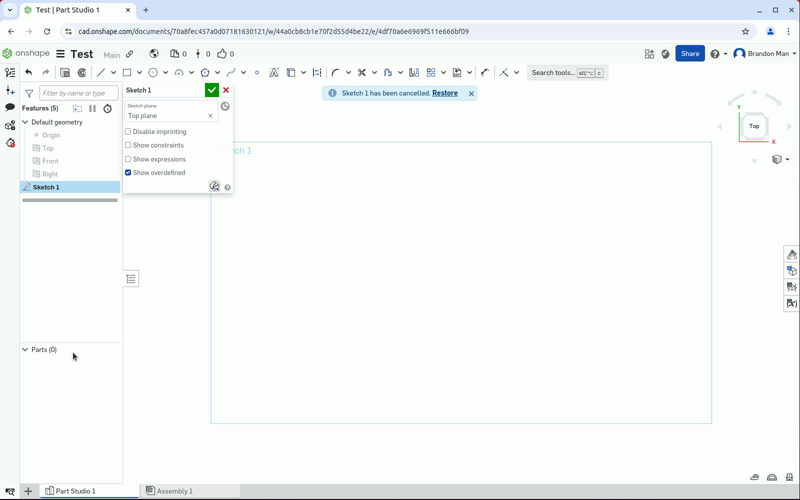
key(y)
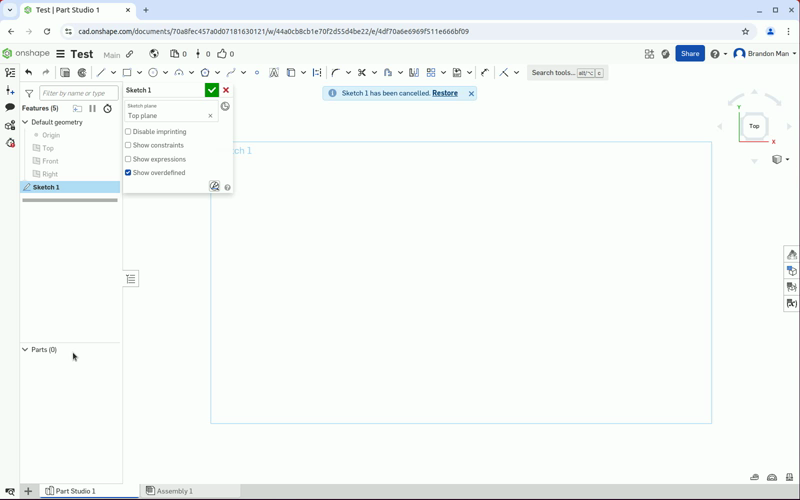
key(l)
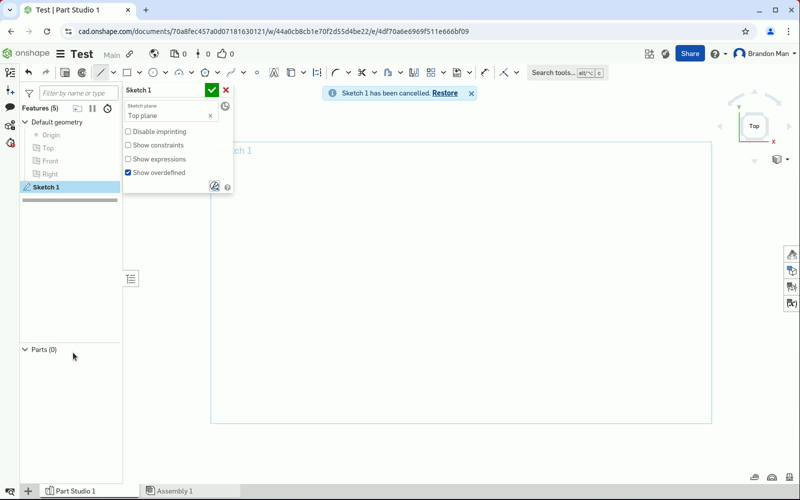
key_down(shift)
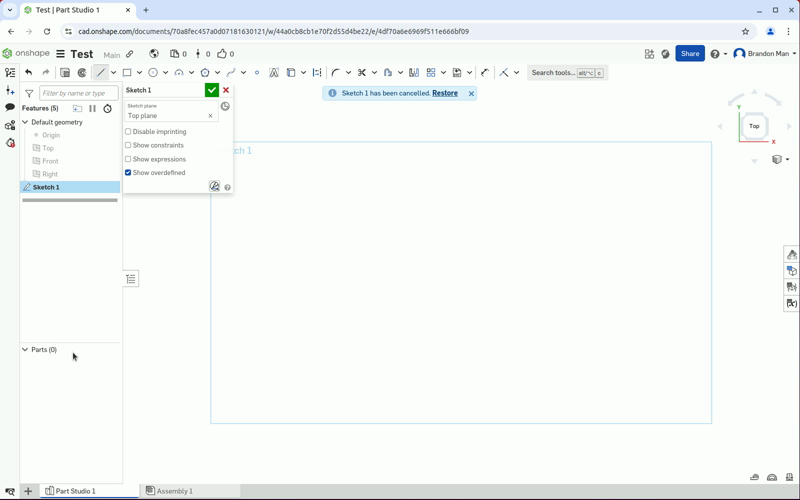
mouse_move(348, 339)
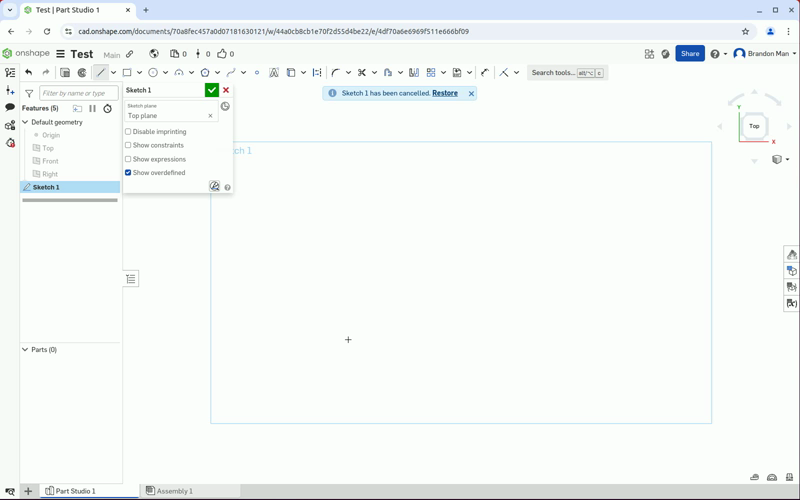
click(348, 339)
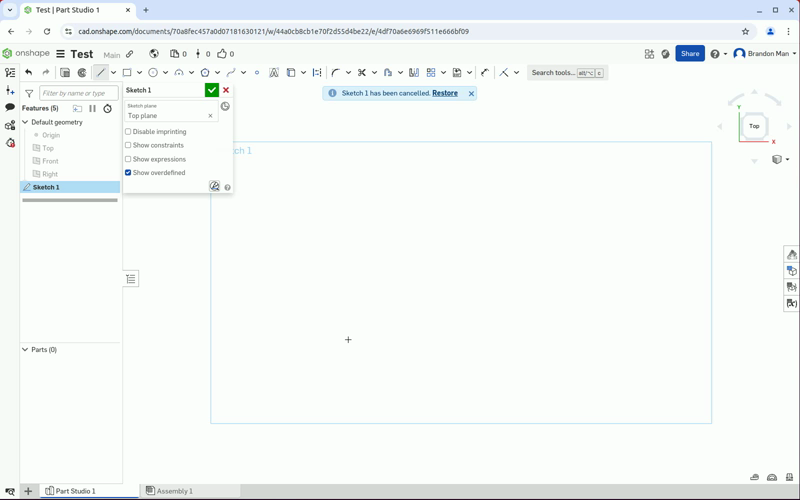
key_up(shift)
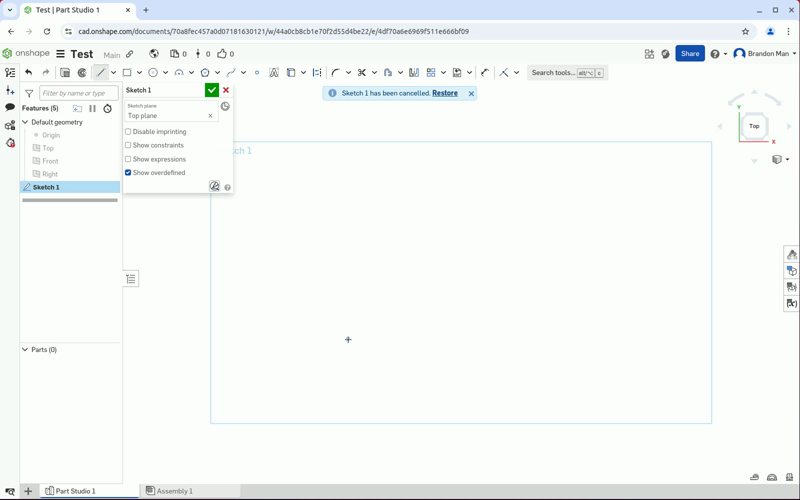
key_down(shift)
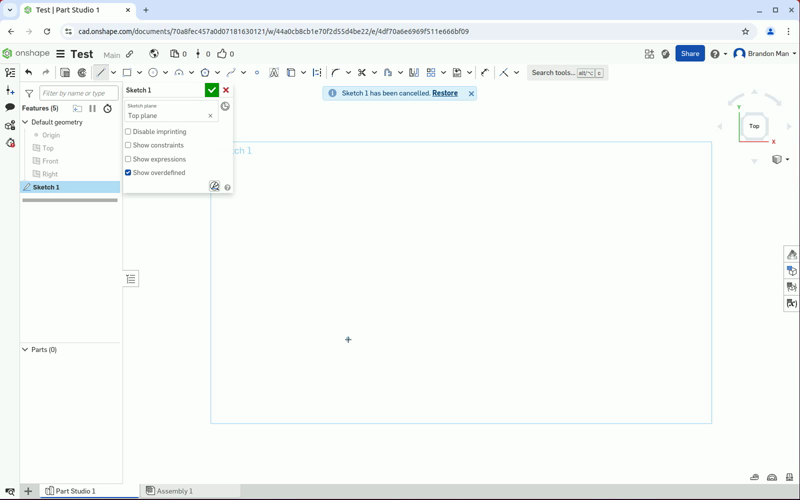
mouse_move(460, 339)
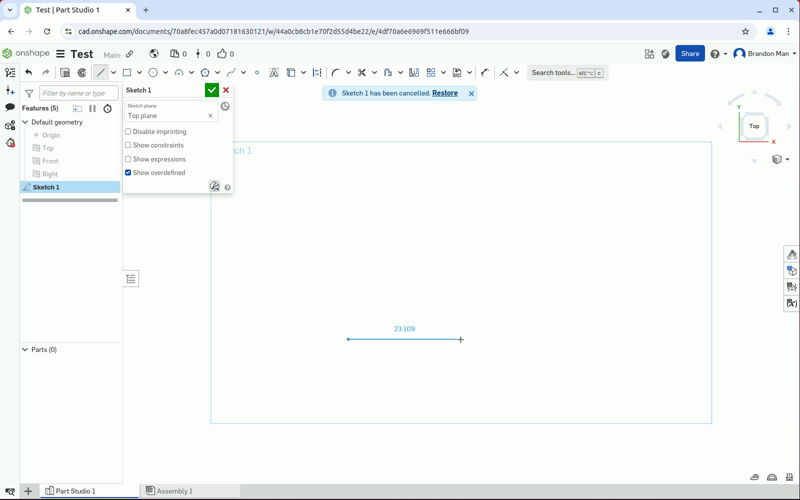
click(460, 339)
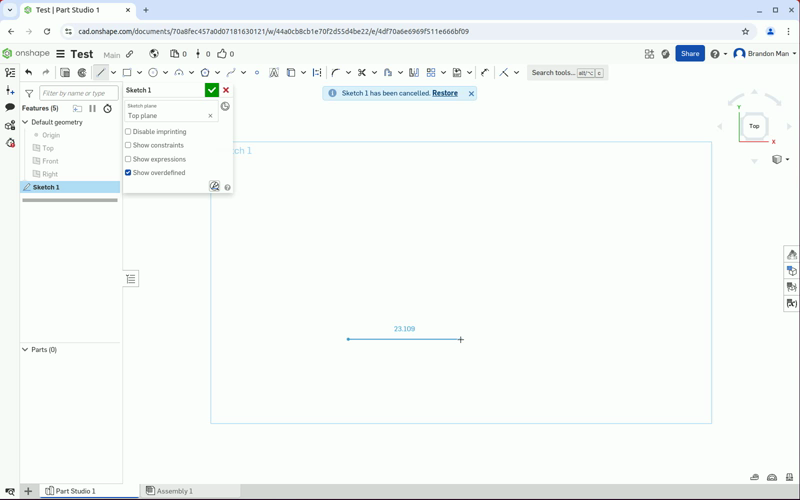
key_up(shift)
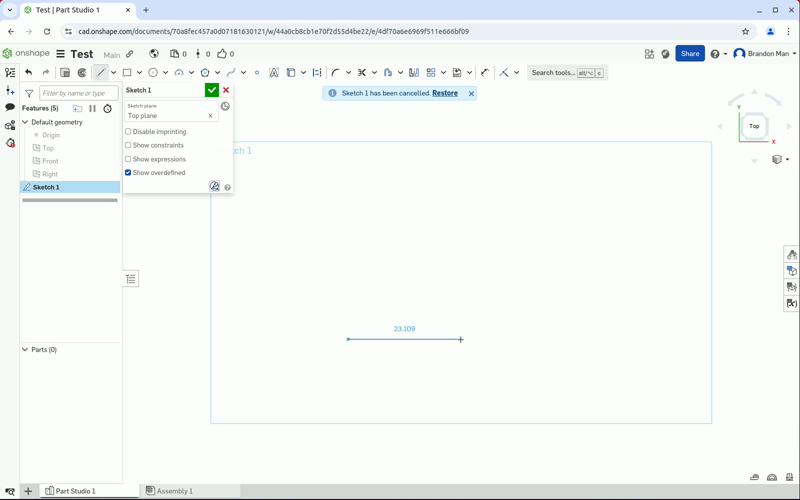
key_down(shift)
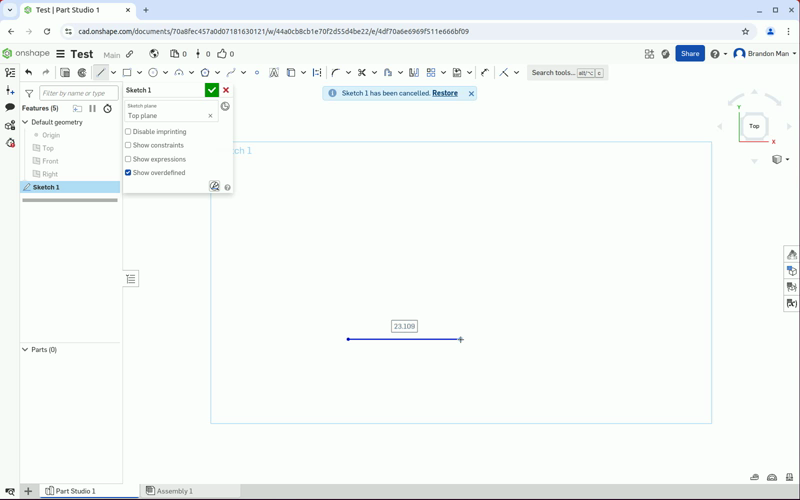
mouse_move(460, 226)
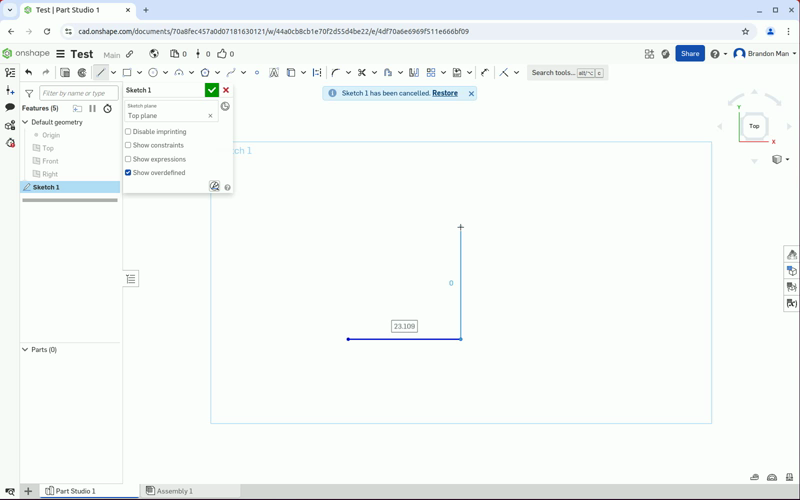
click(460, 226)
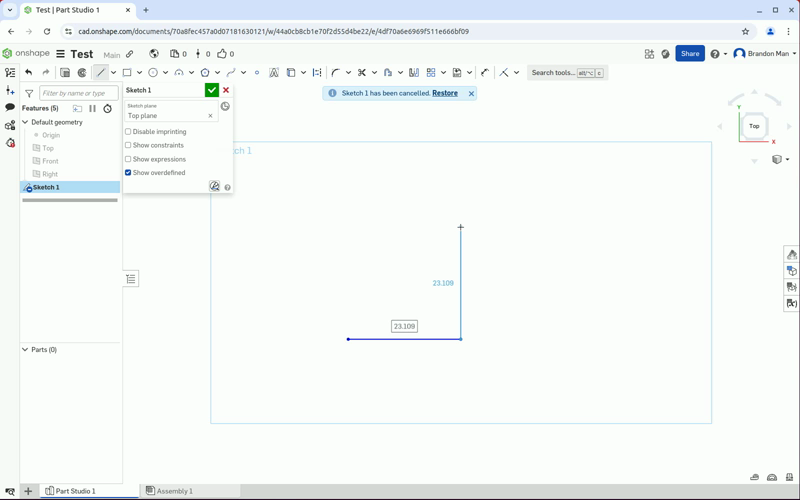
key_up(shift)
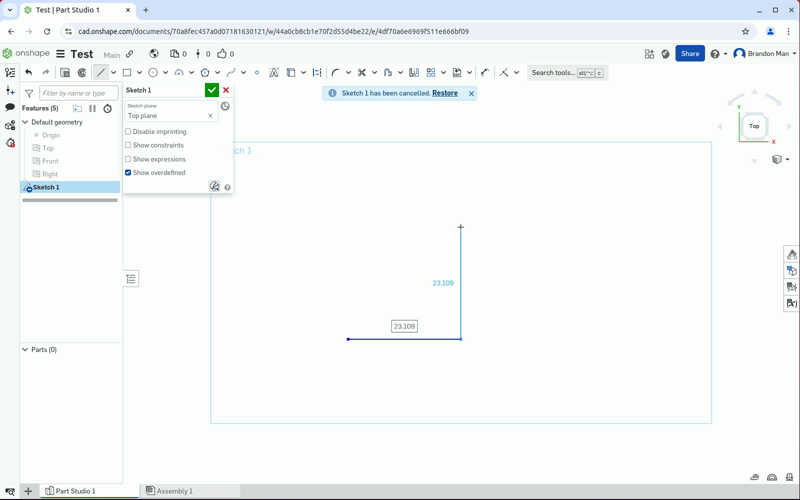
key_down(shift)
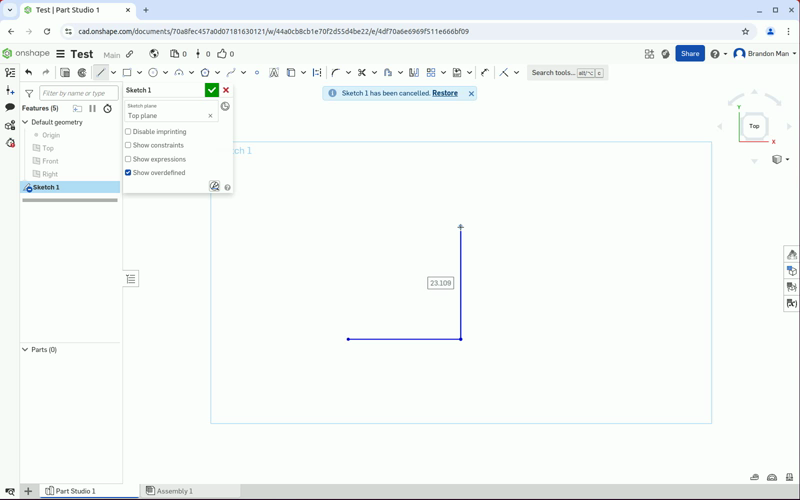
mouse_move(348, 226)
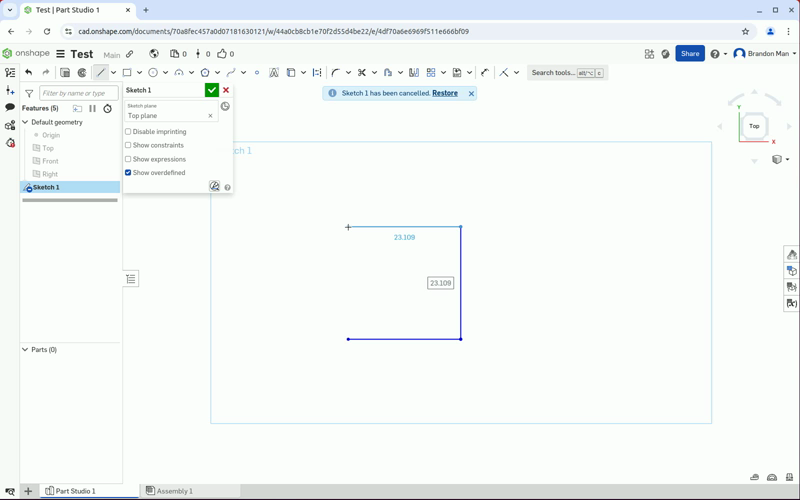
click(348, 226)
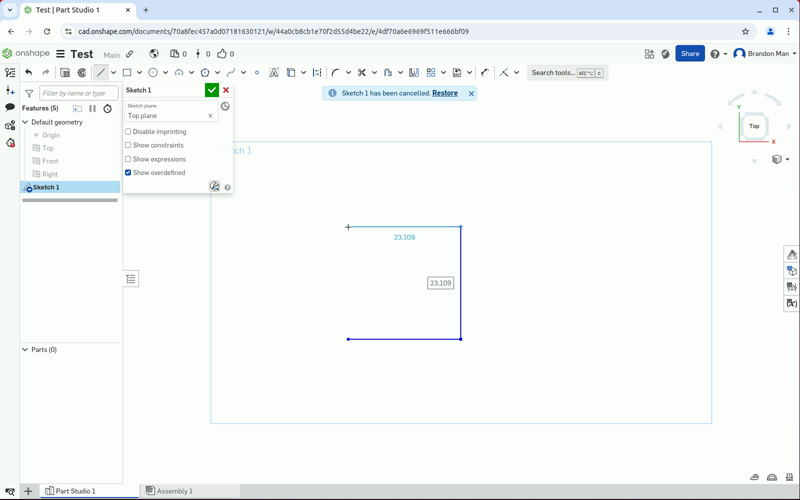
key_up(shift)
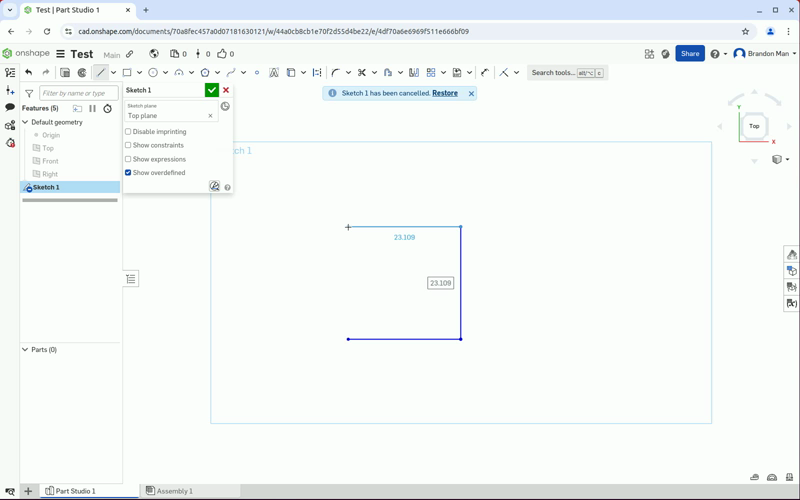
key_down(shift)
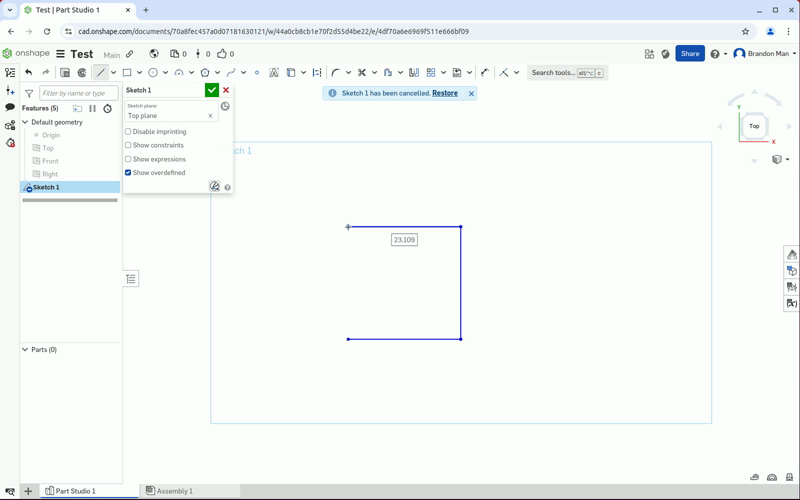
mouse_move(348, 339)
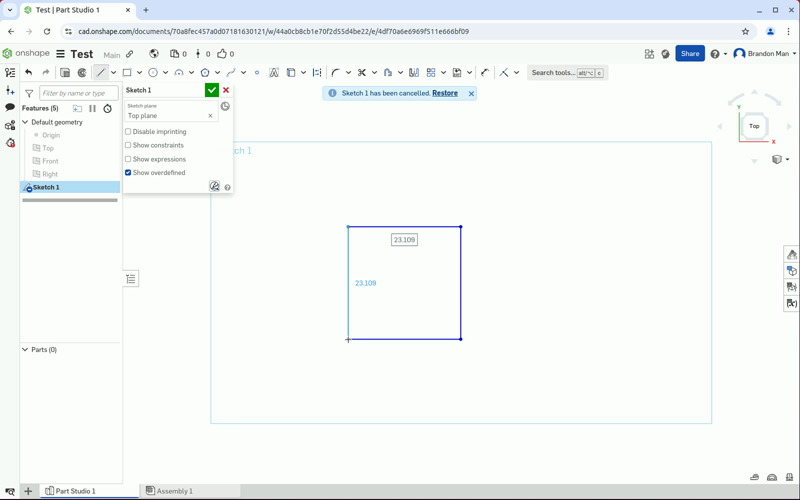
key_up(shift)
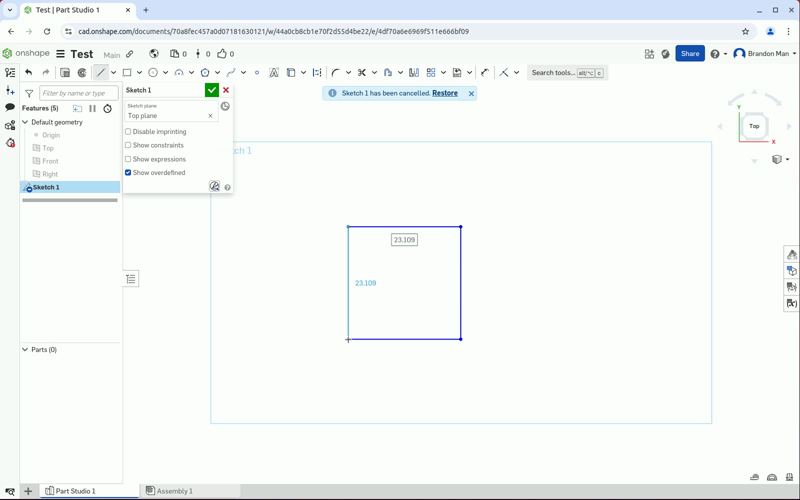
click(348, 339)
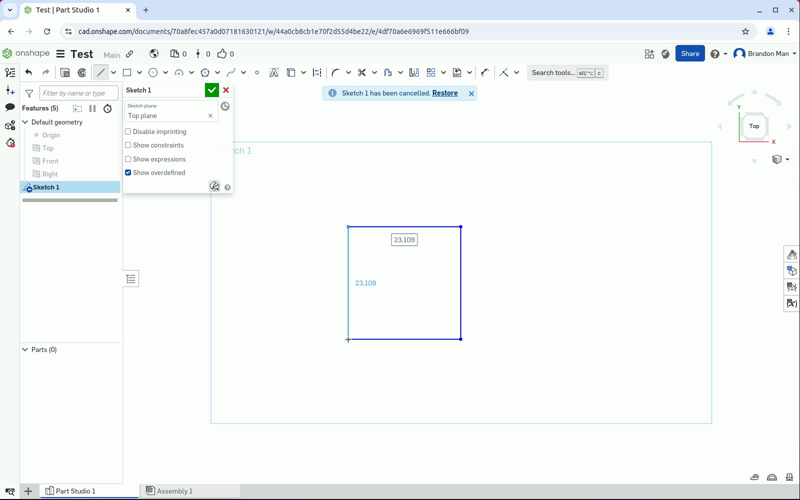
key(esc)
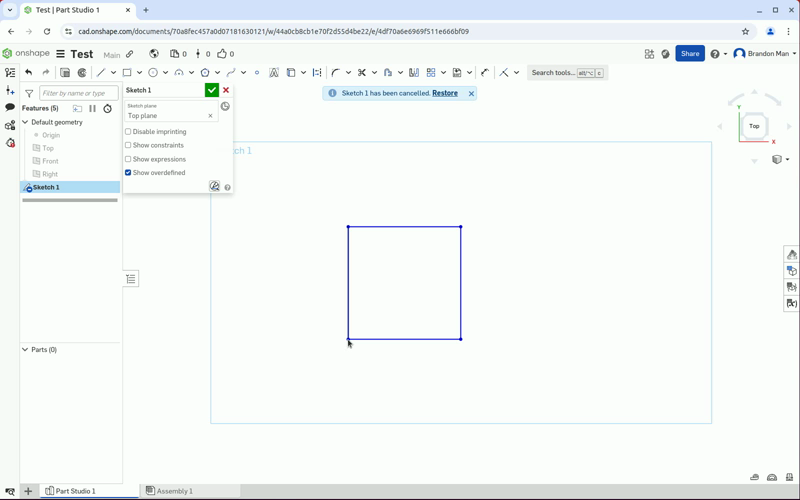
mouse_move(387, 236)
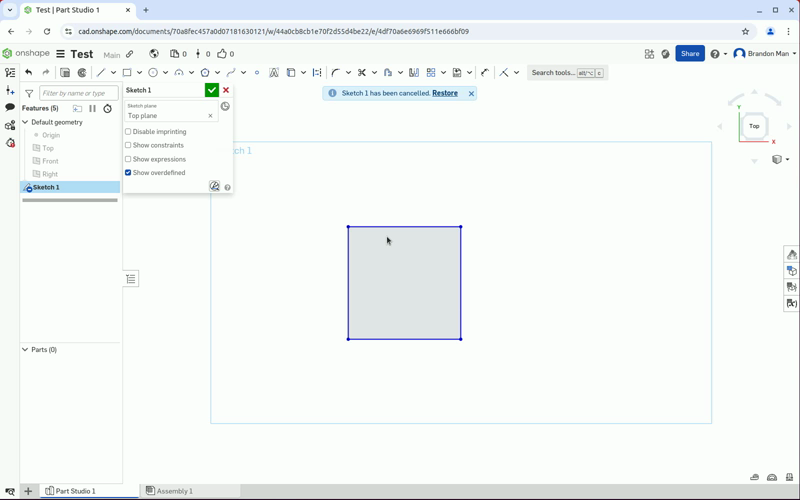
click(387, 236)
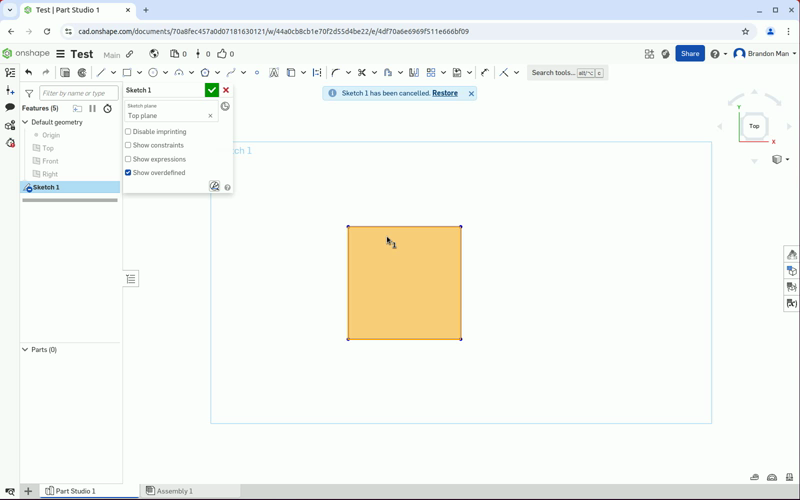
mouse_move(73, 352)
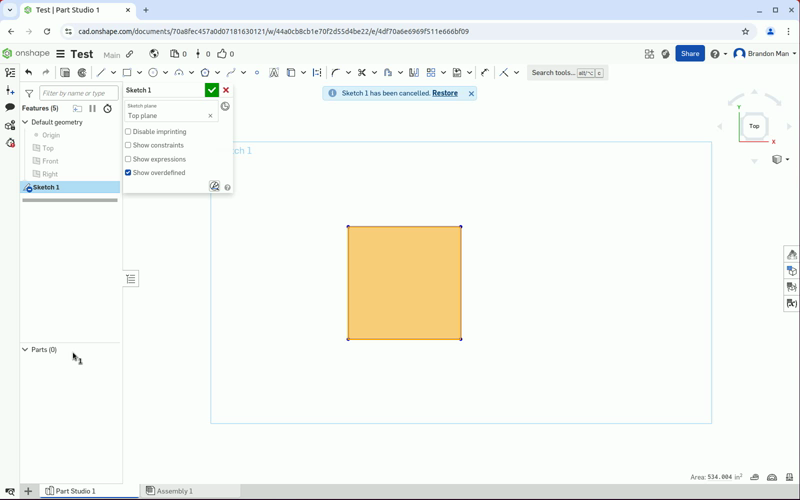
key(shift+y)
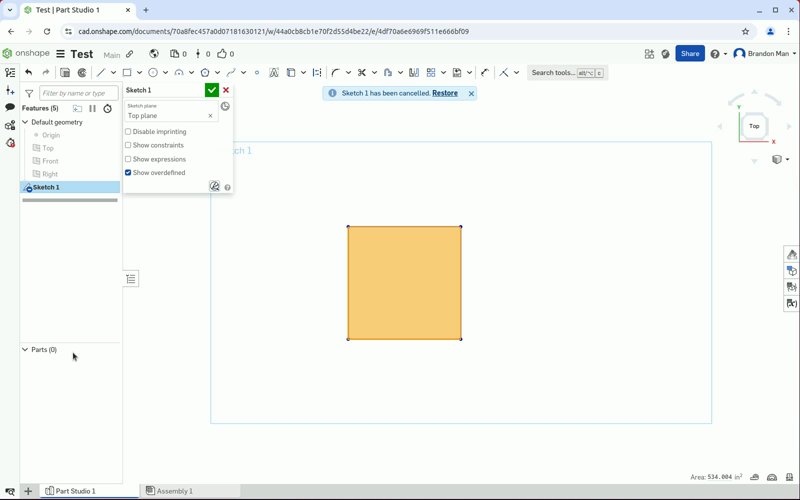
key(shift+e)
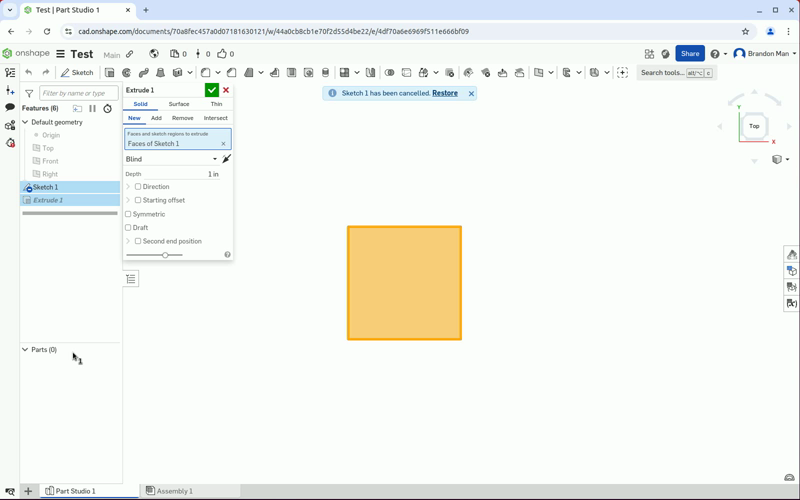
mouse_move(143, 106)
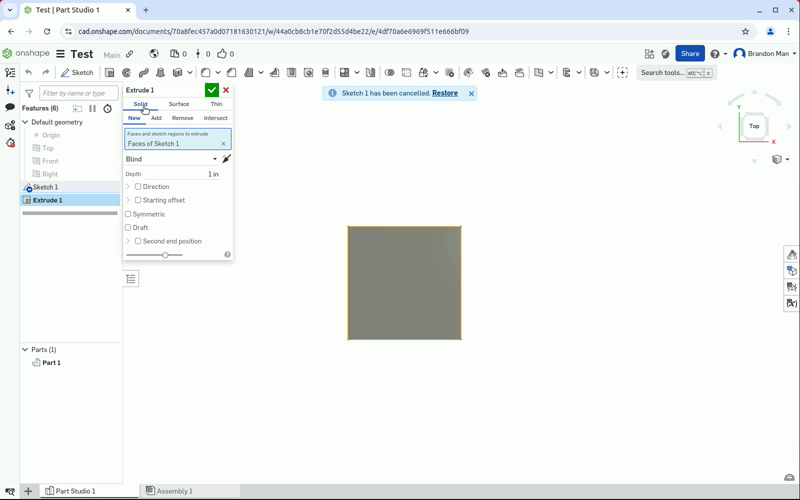
click(143, 106)
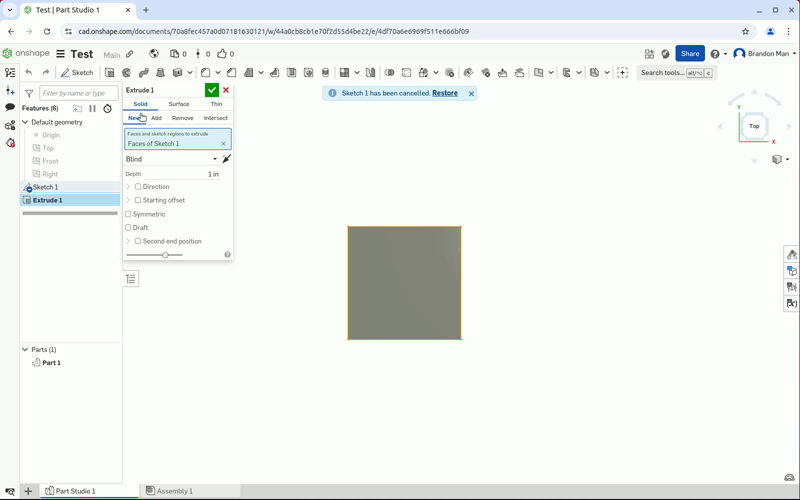
mouse_move(137, 120)
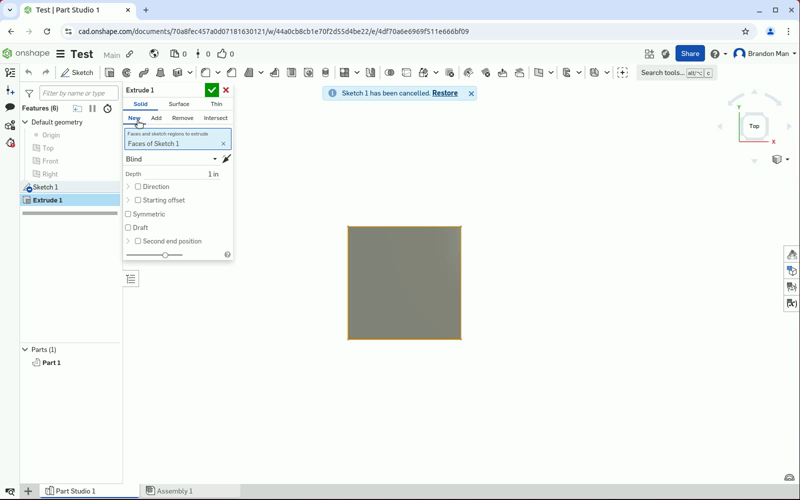
click(137, 120)
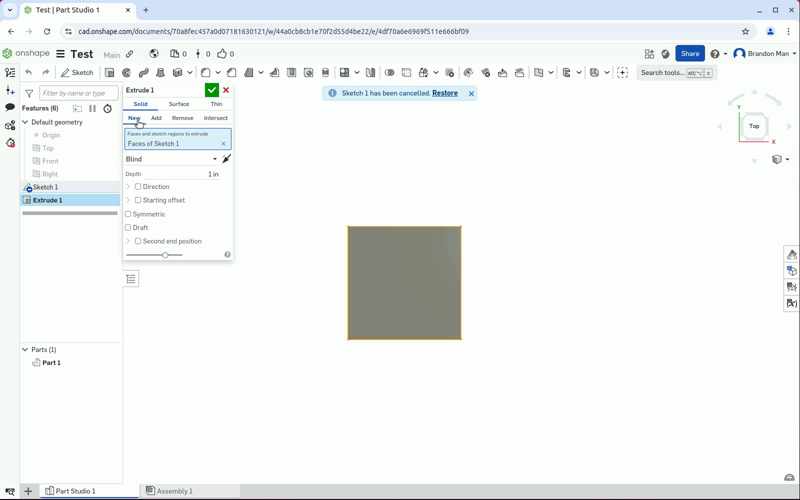
key(tab, 4)
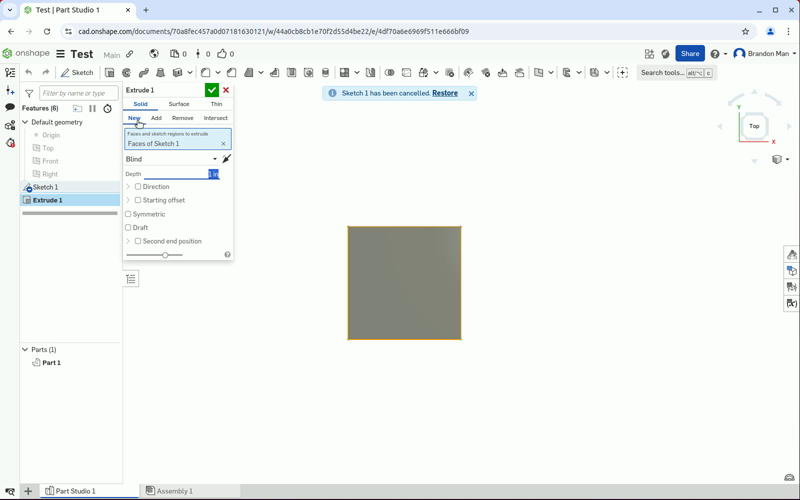
text(11.554)
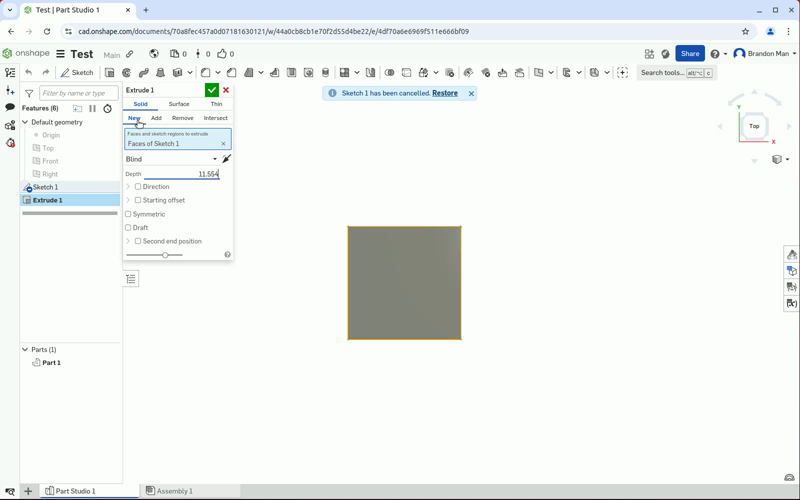
key(enter)
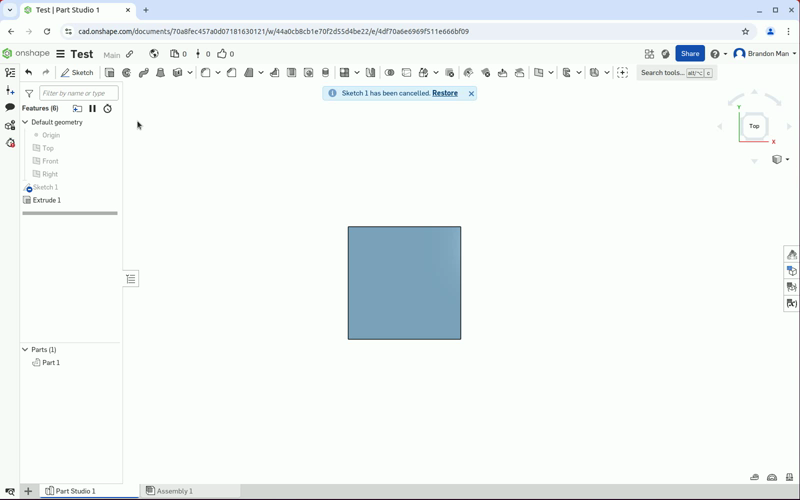
key(shift+h)
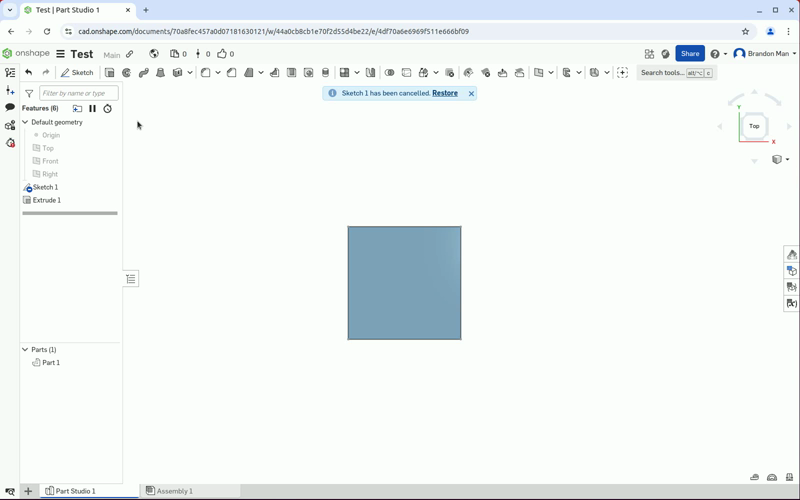
key(shift+h)
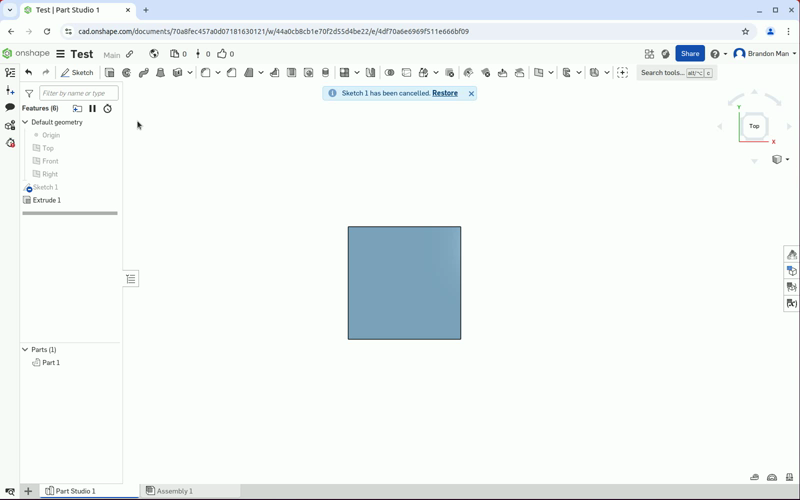
mouse_move(73, 189)
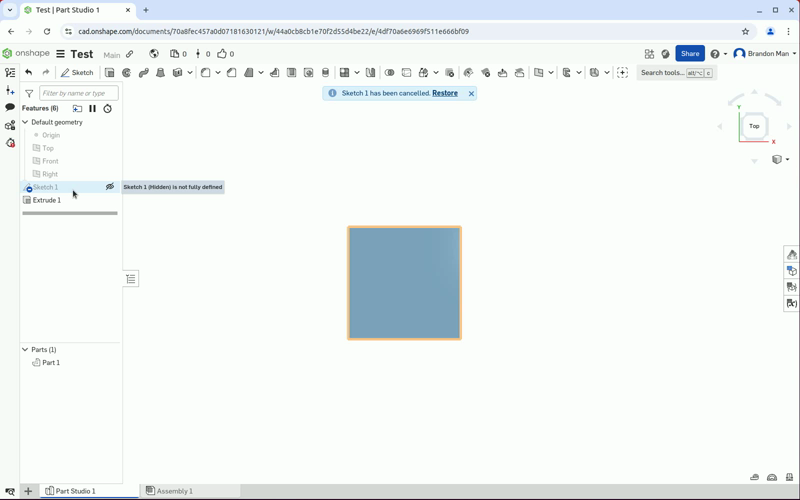
click(73, 189)
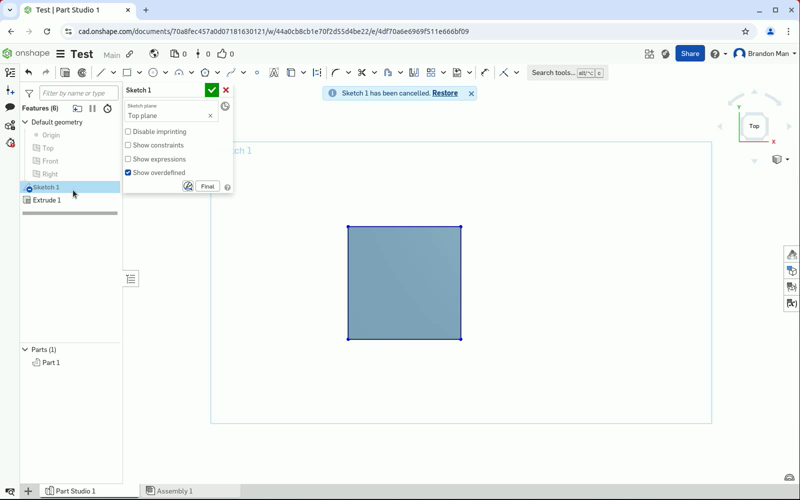
mouse_move(229, 92)
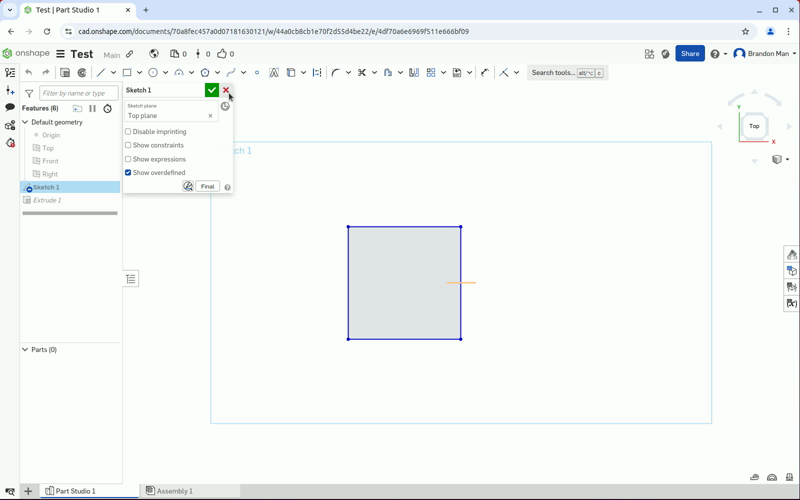
click(229, 92)
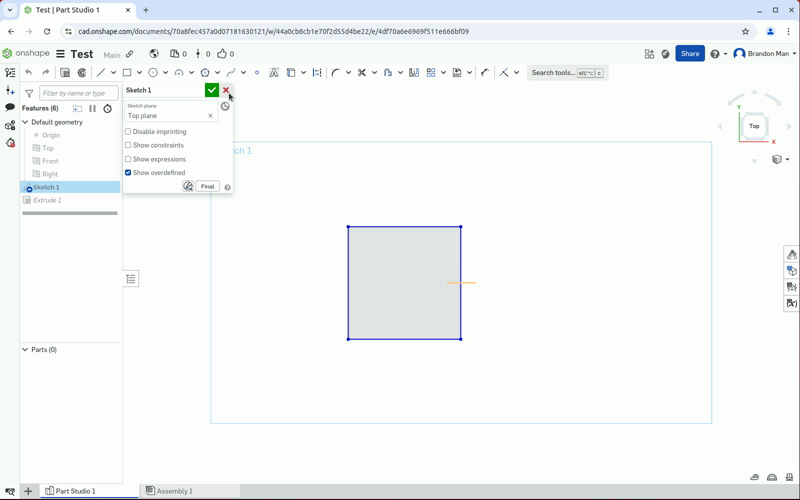
key(shift+s)
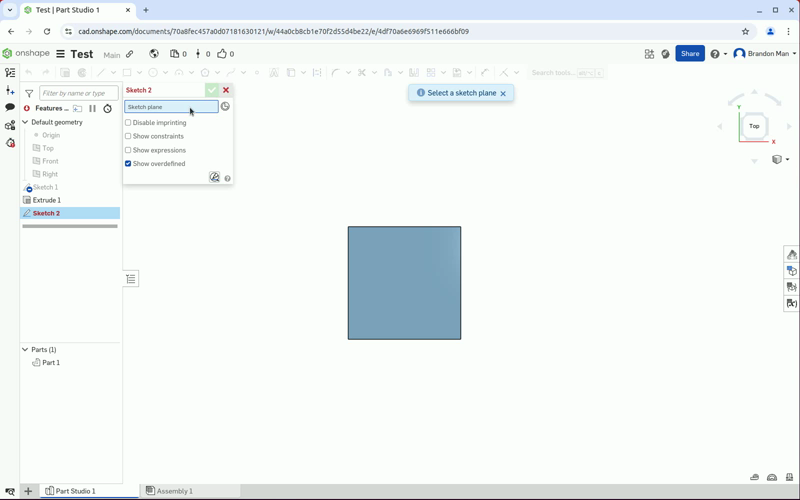
mouse_move(73, 150)
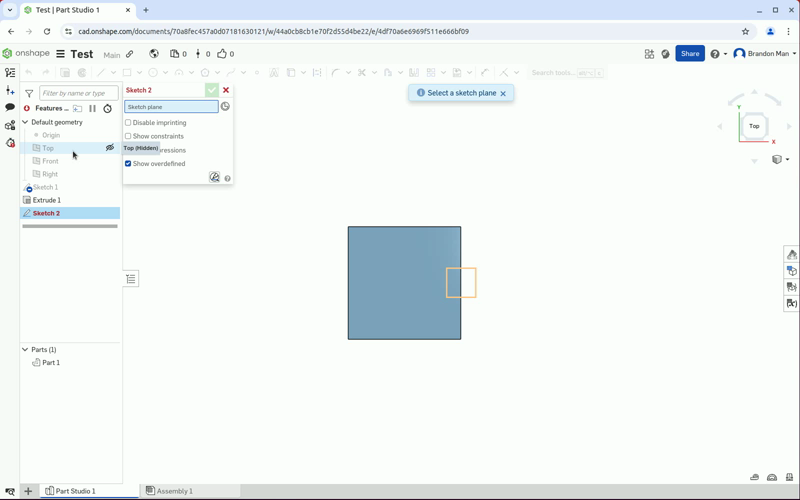
click(73, 150)
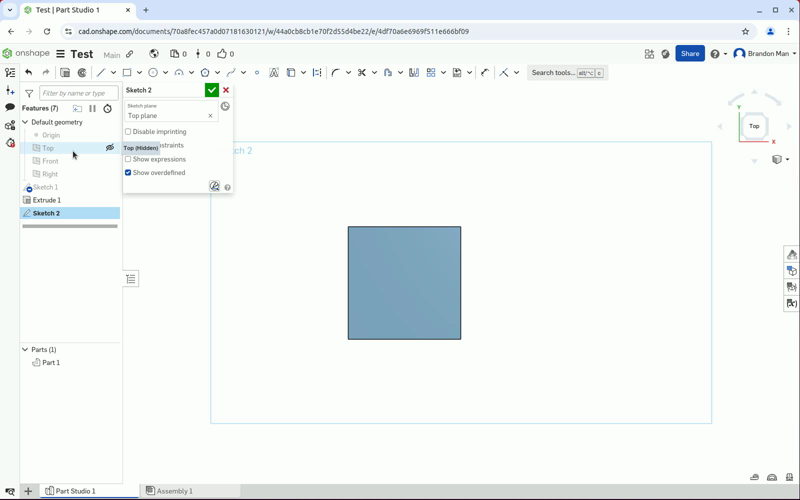
mouse_move(73, 352)
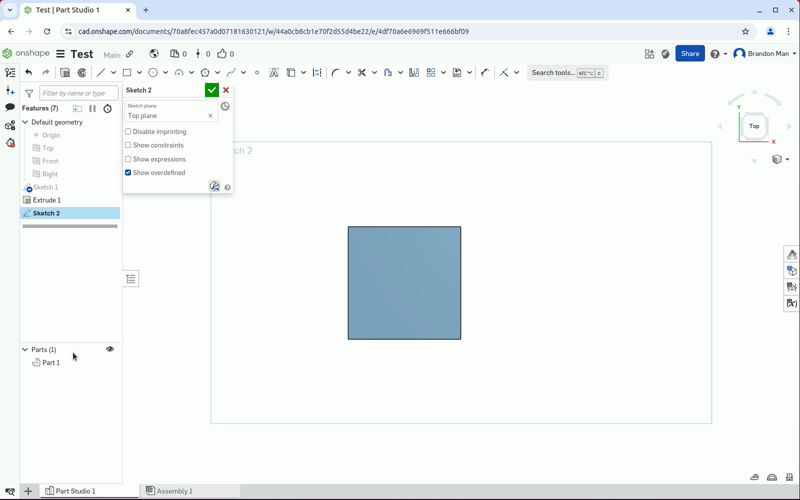
key(y)
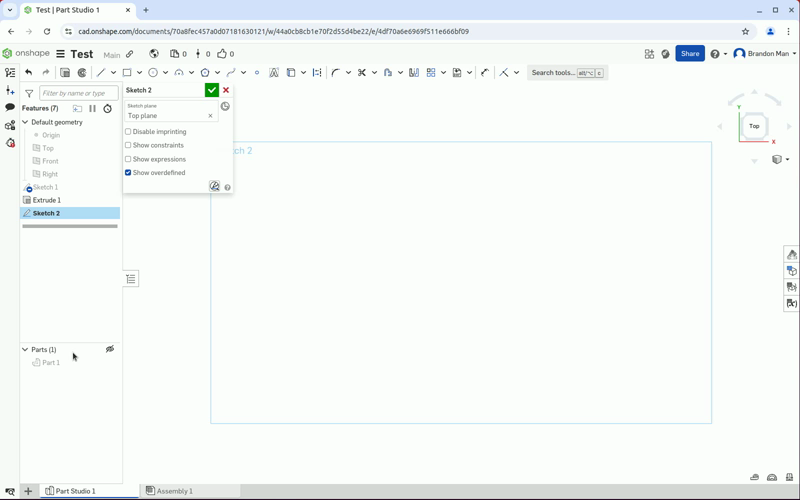
key(l)
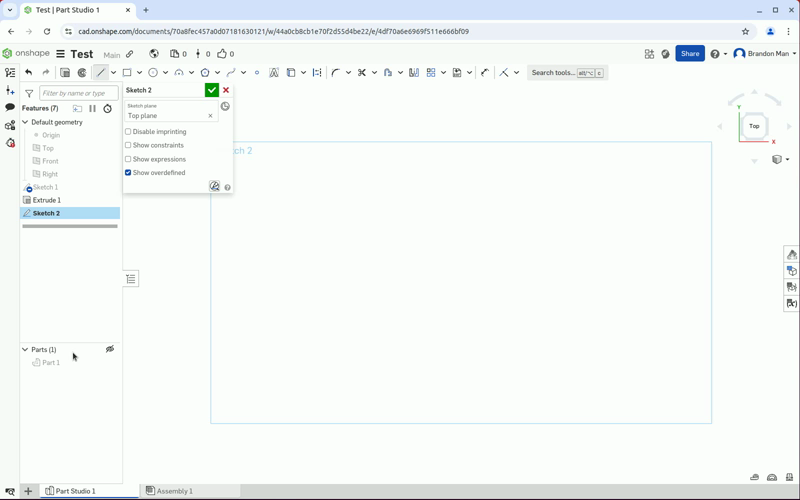
key_down(shift)
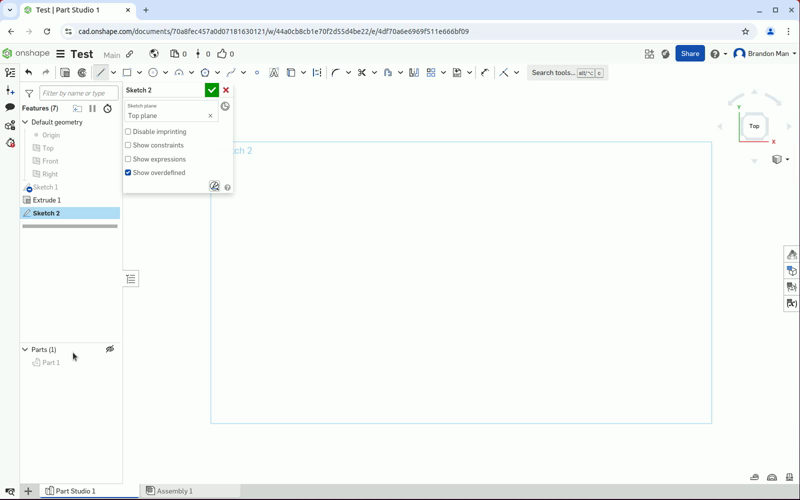
mouse_move(460, 339)
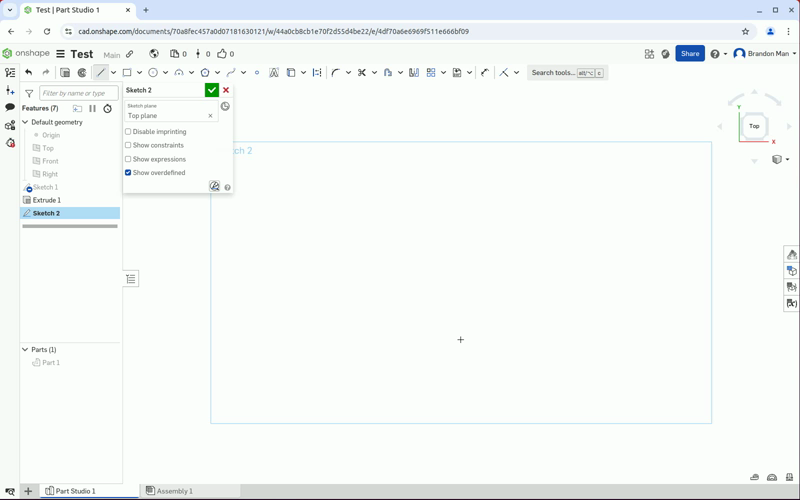
click(460, 339)
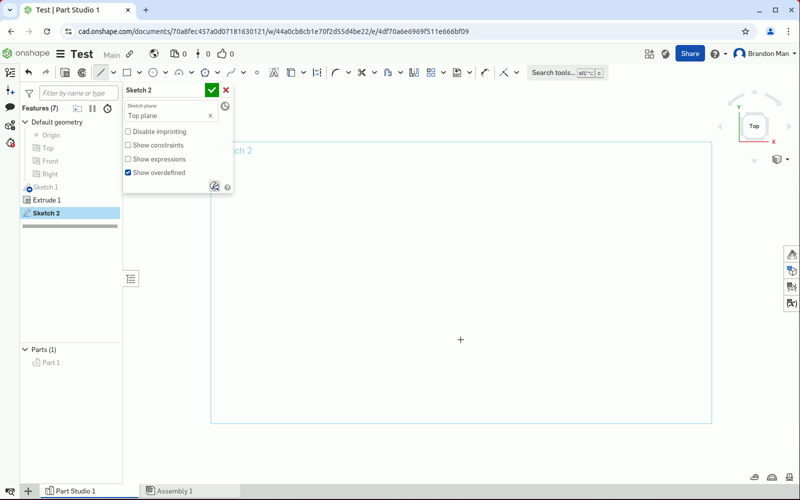
key_up(shift)
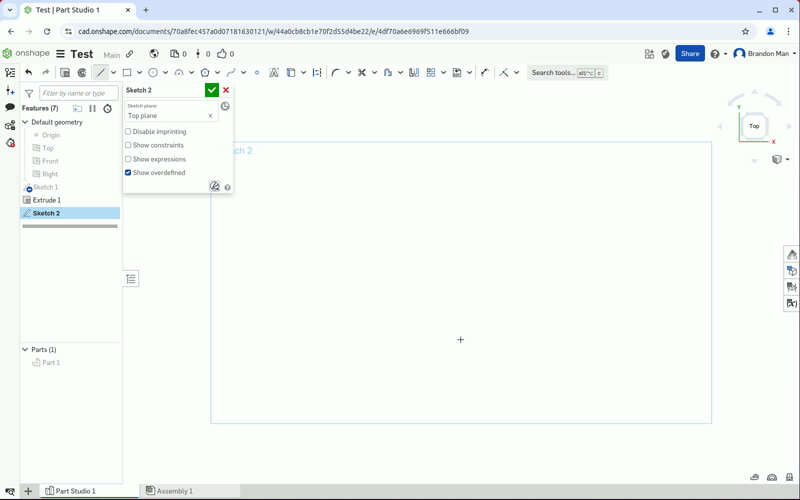
key_down(shift)
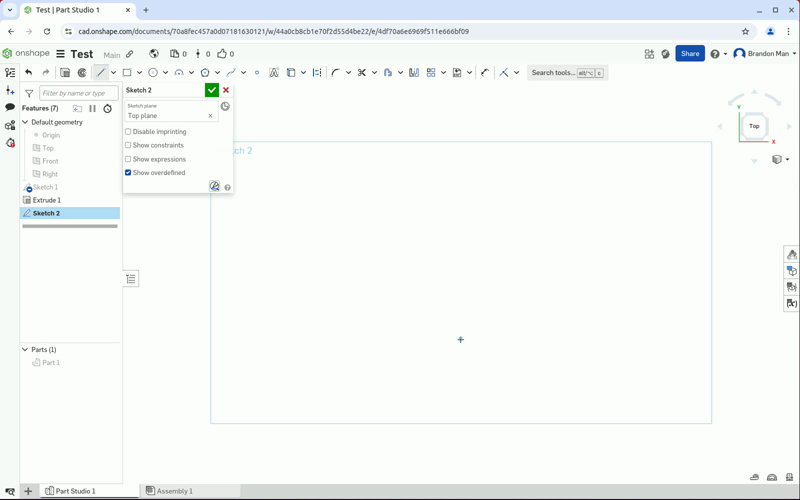
mouse_move(573, 339)
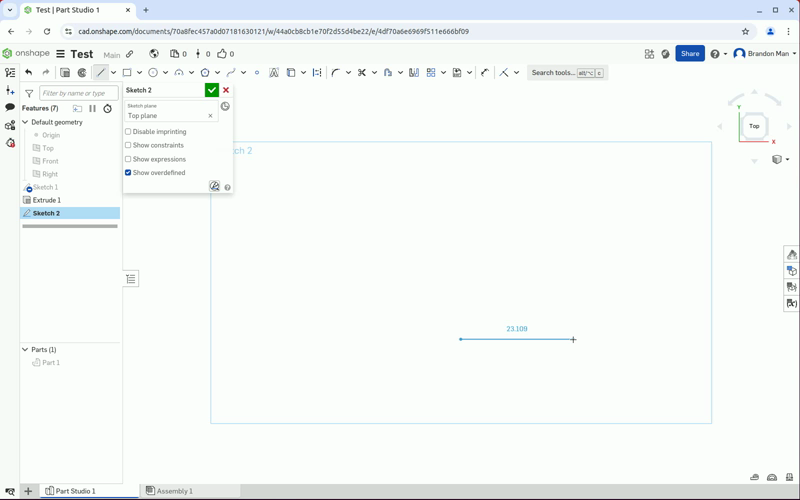
click(573, 339)
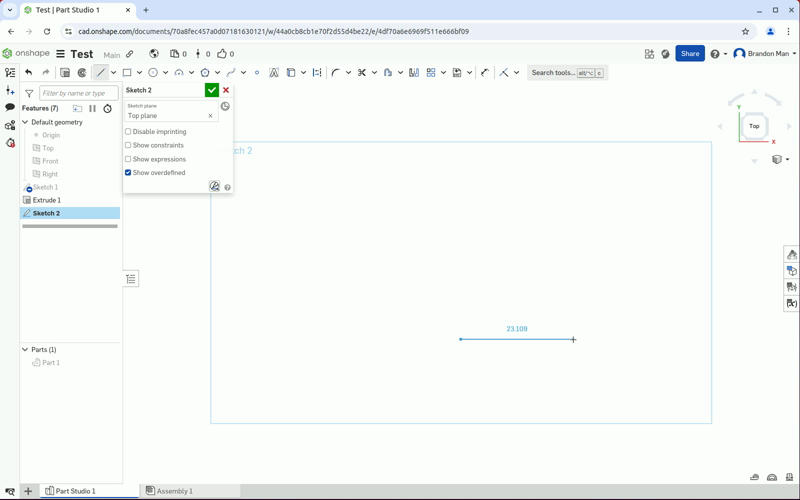
key_up(shift)
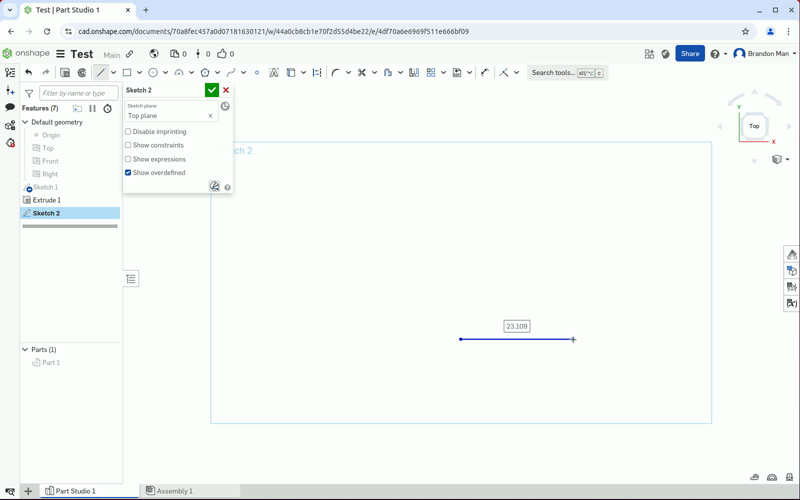
key_down(shift)
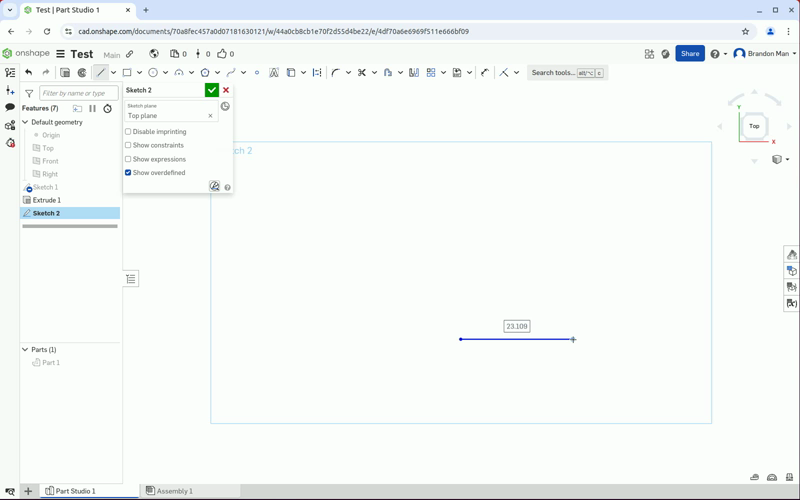
mouse_move(573, 226)
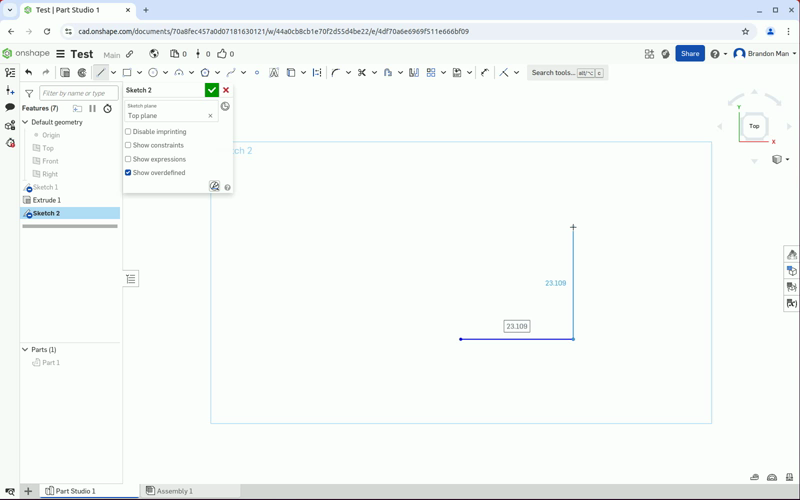
click(573, 226)
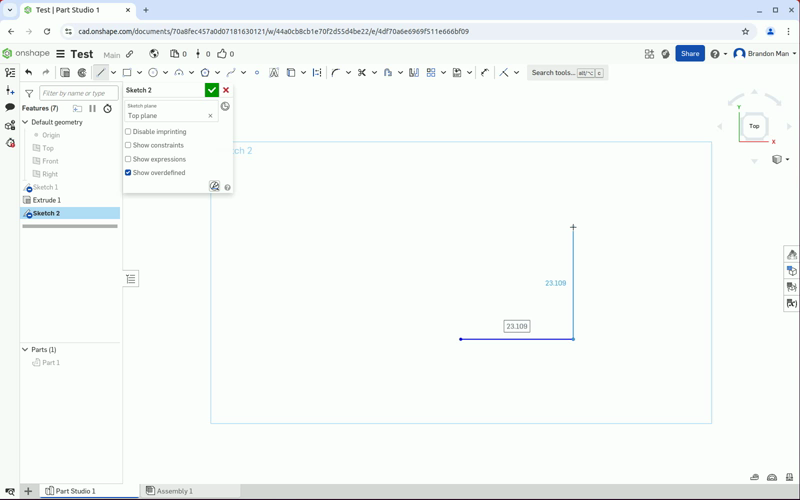
key_up(shift)
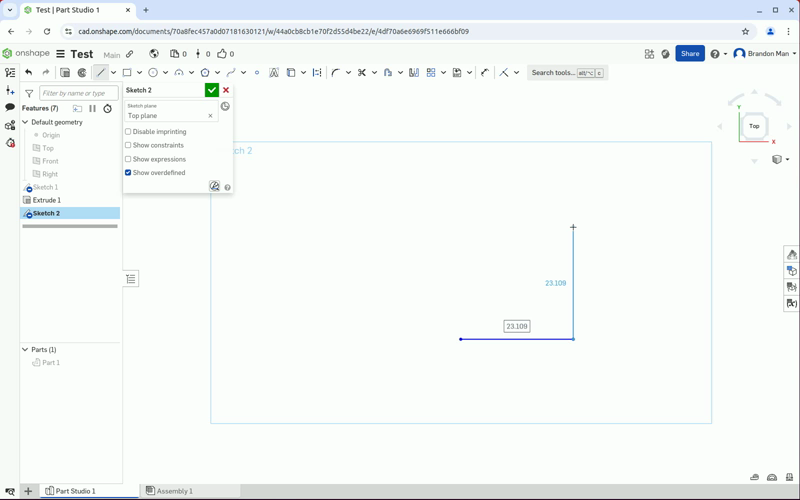
key_down(shift)
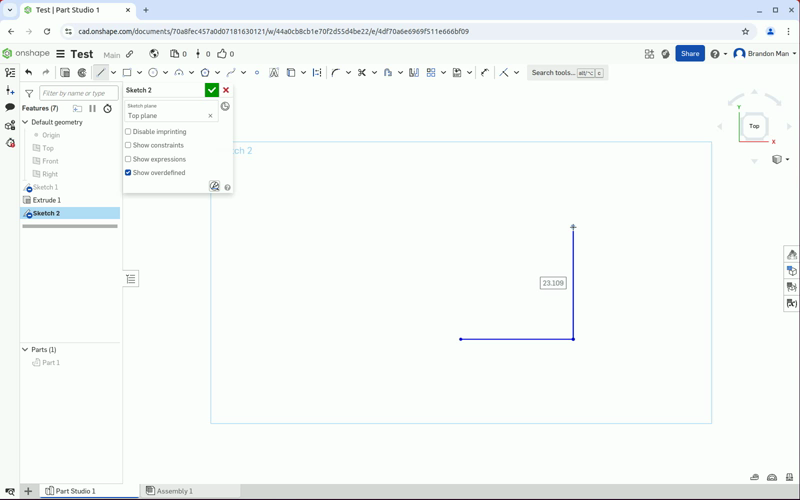
mouse_move(460, 226)
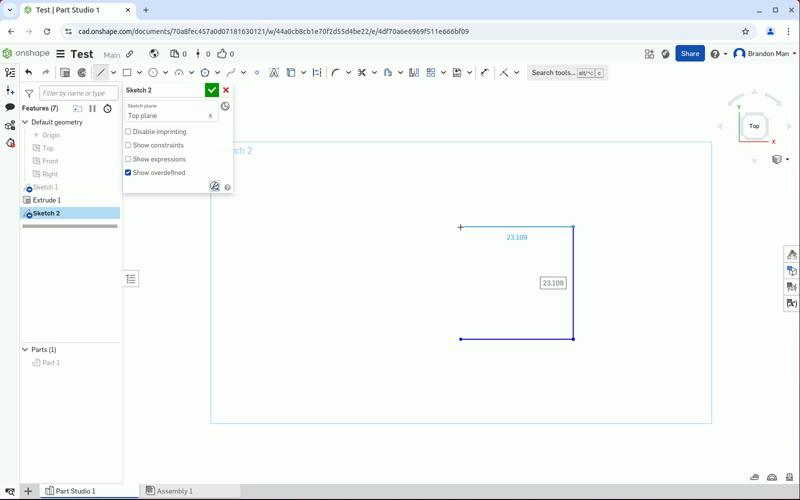
click(460, 226)
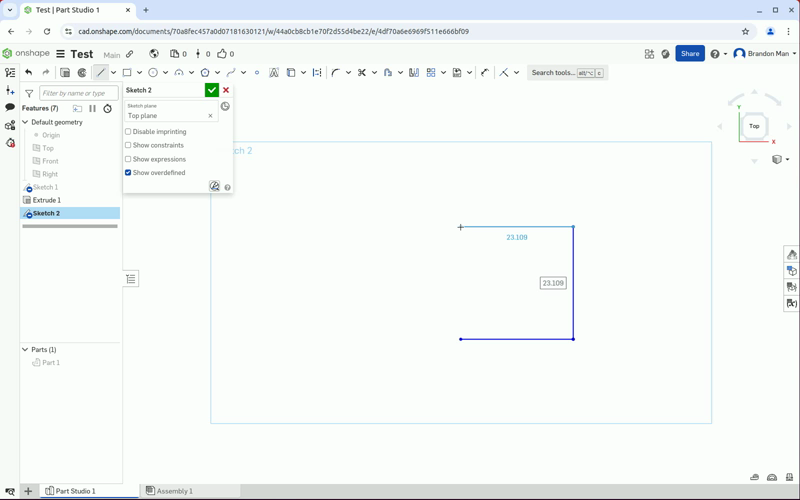
key_up(shift)
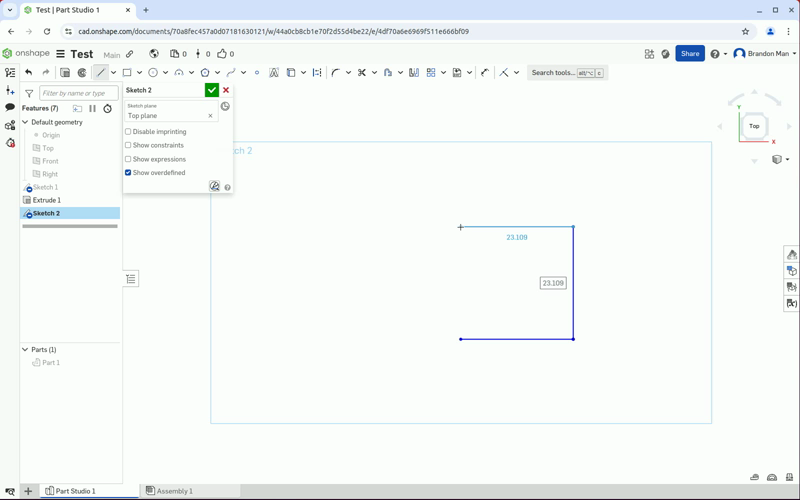
key_down(shift)
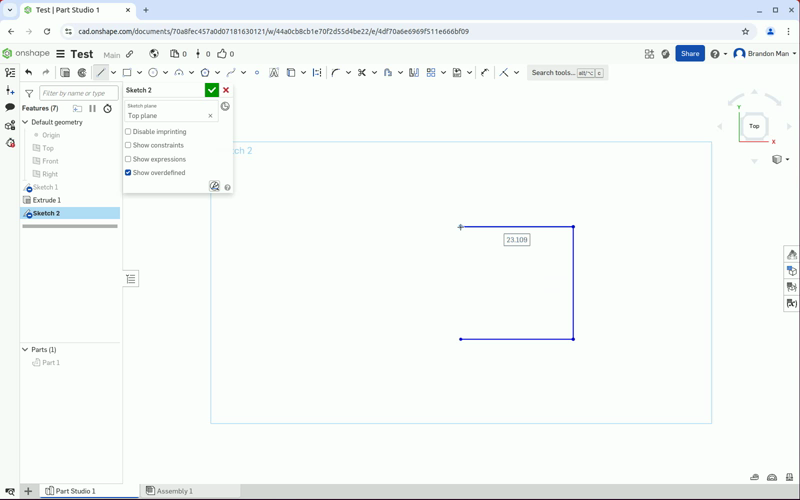
mouse_move(460, 339)
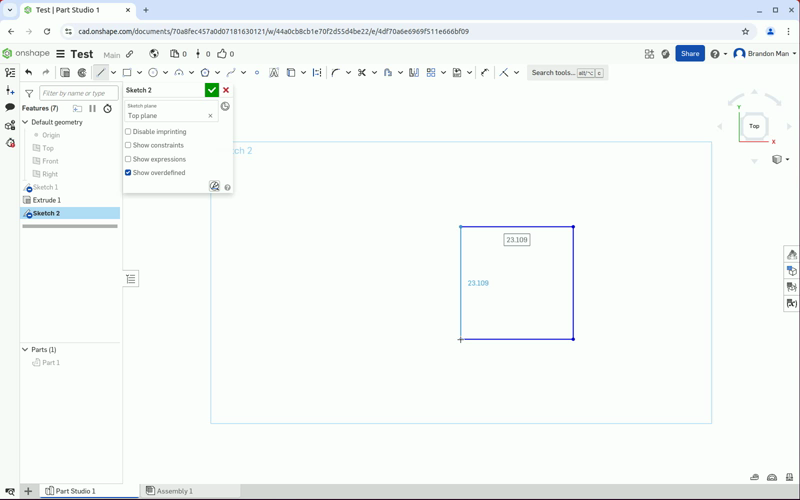
key_up(shift)
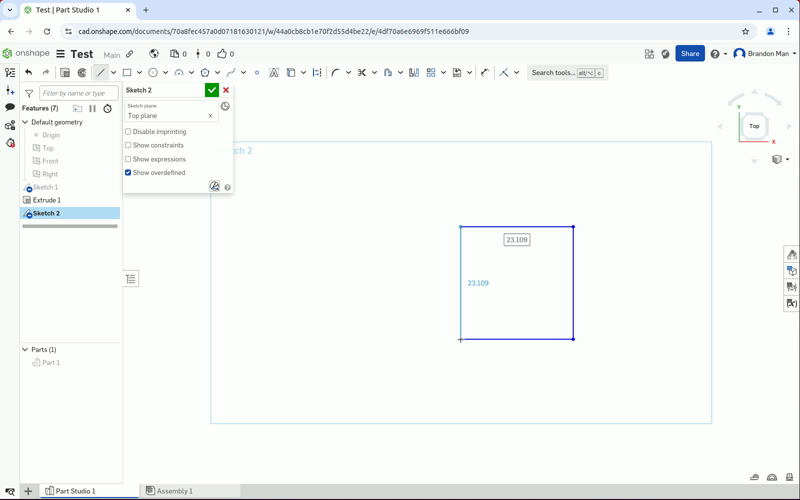
click(460, 339)
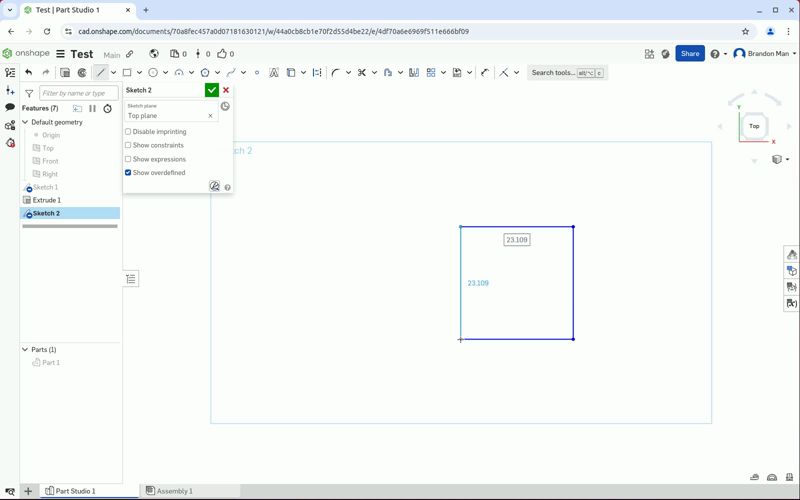
key(esc)
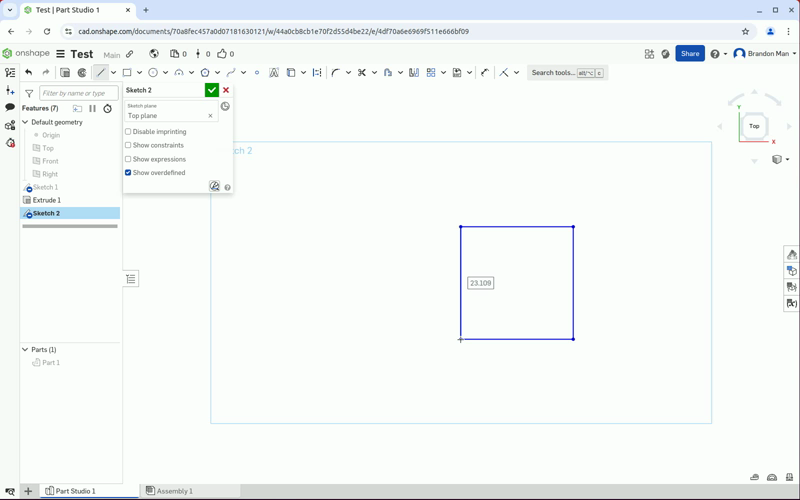
mouse_move(510, 235)
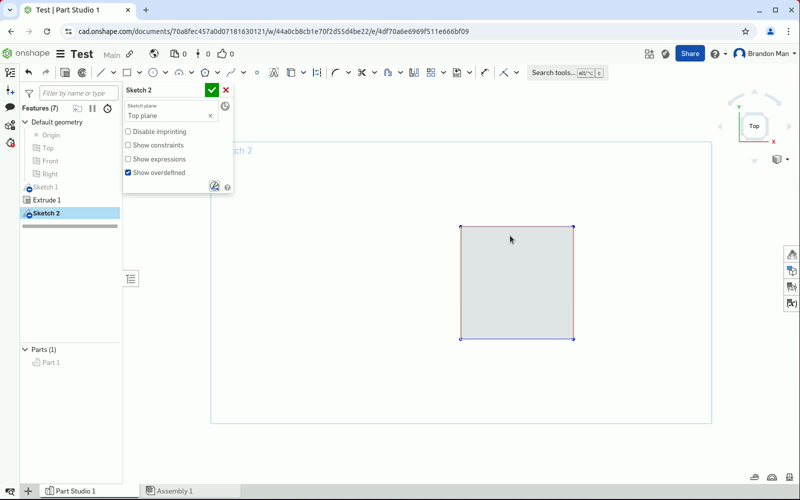
click(510, 235)
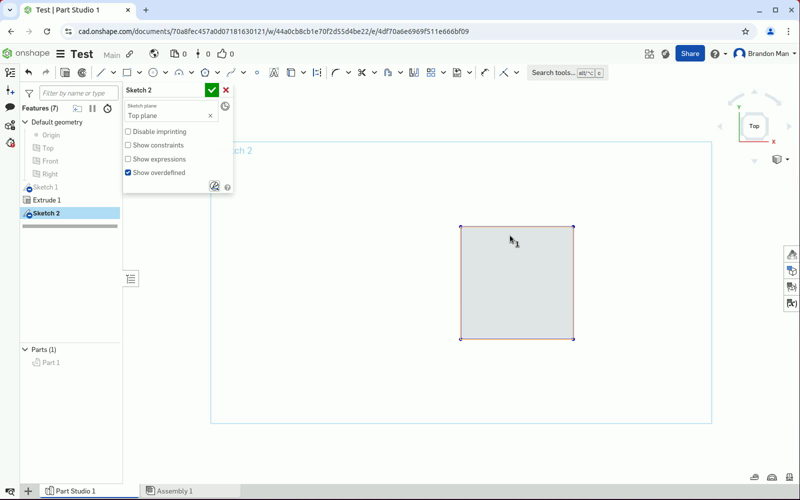
mouse_move(73, 352)
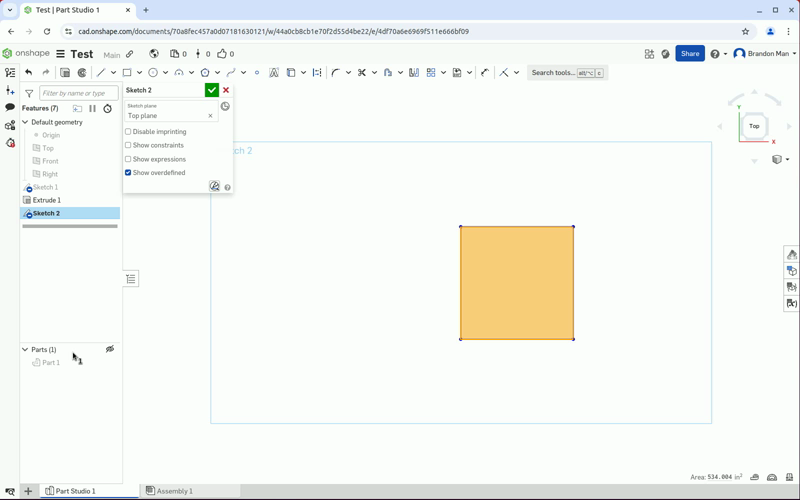
key(shift+y)
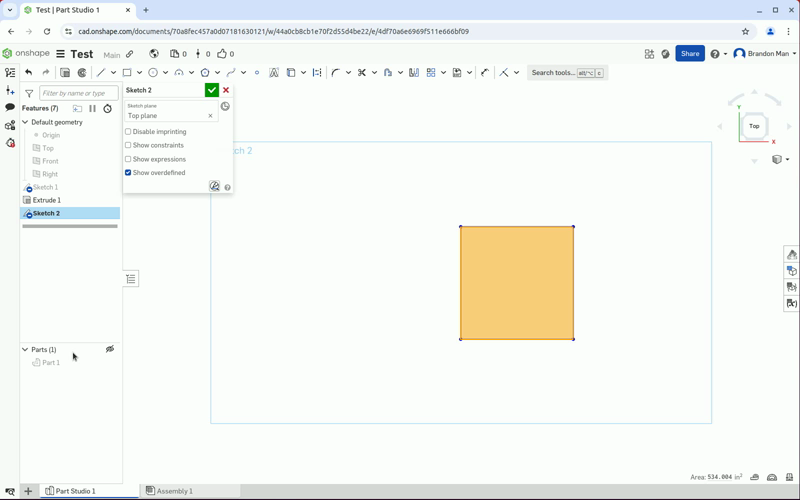
key(shift+e)
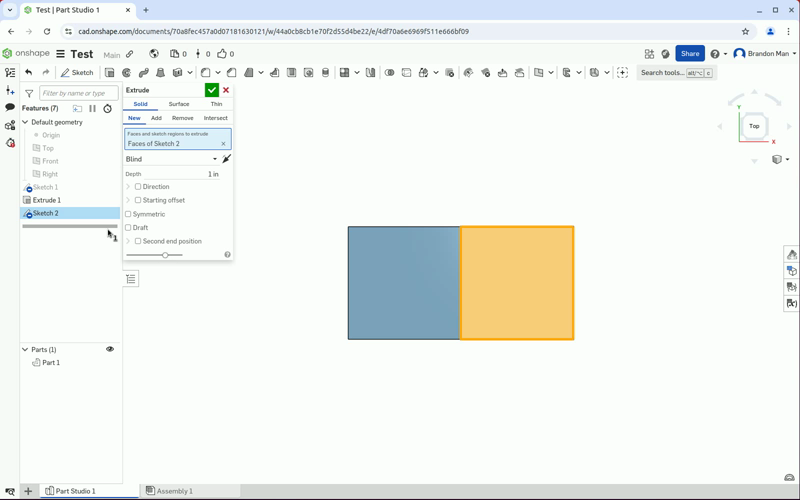
mouse_move(143, 106)
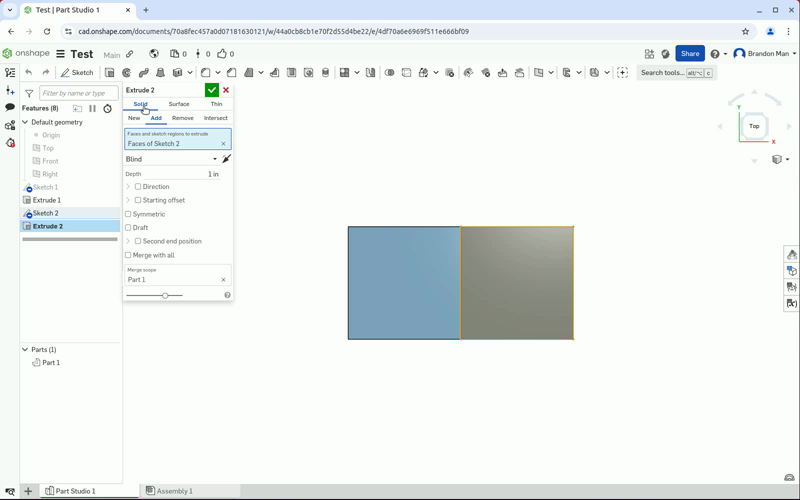
click(143, 106)
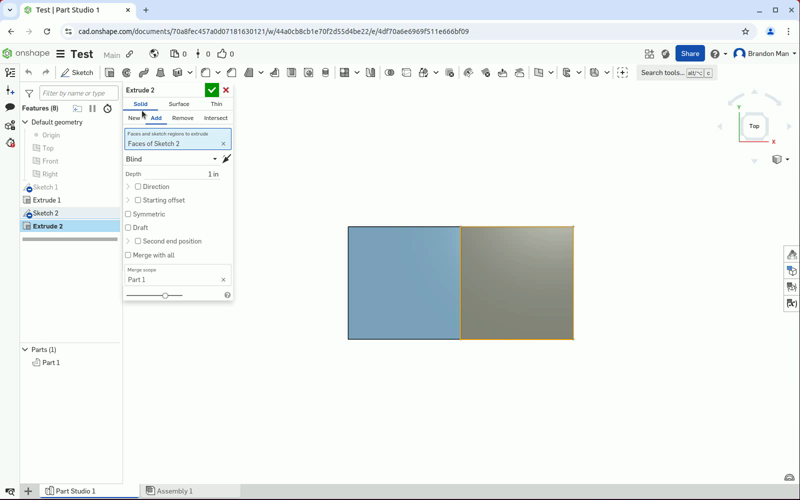
mouse_move(137, 120)
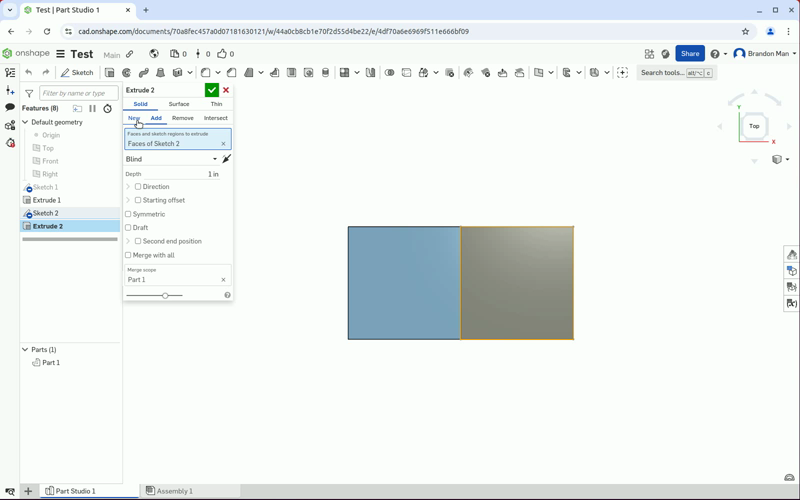
click(137, 120)
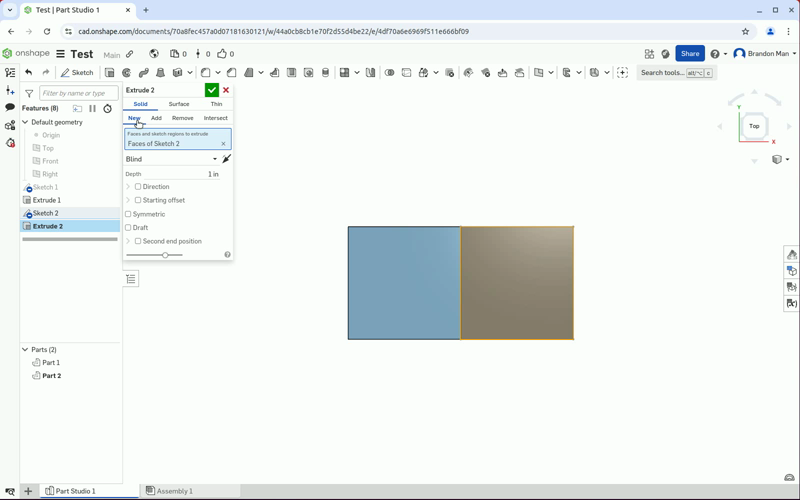
key(tab, 4)
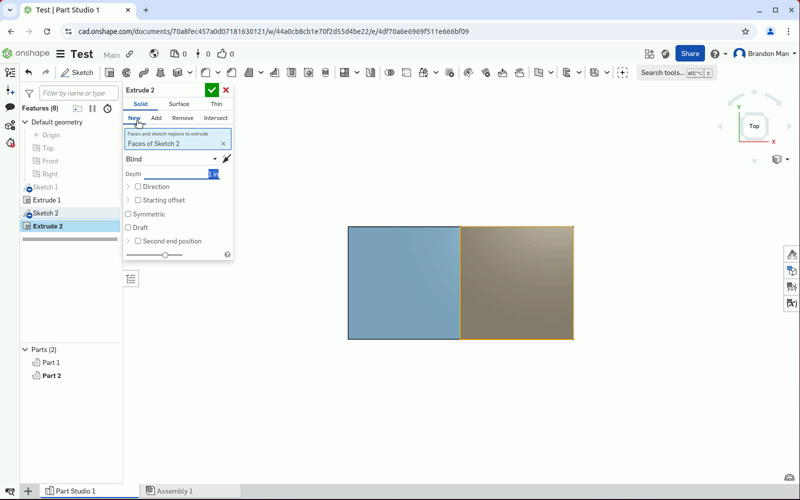
text(11.554)
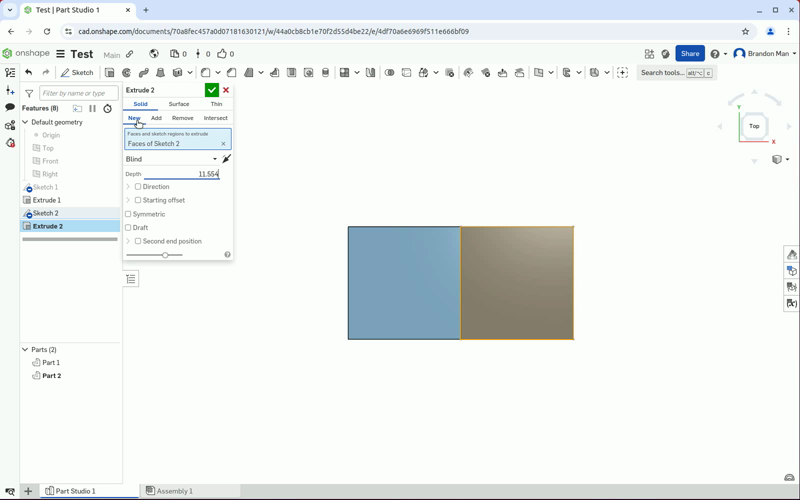
key(enter)
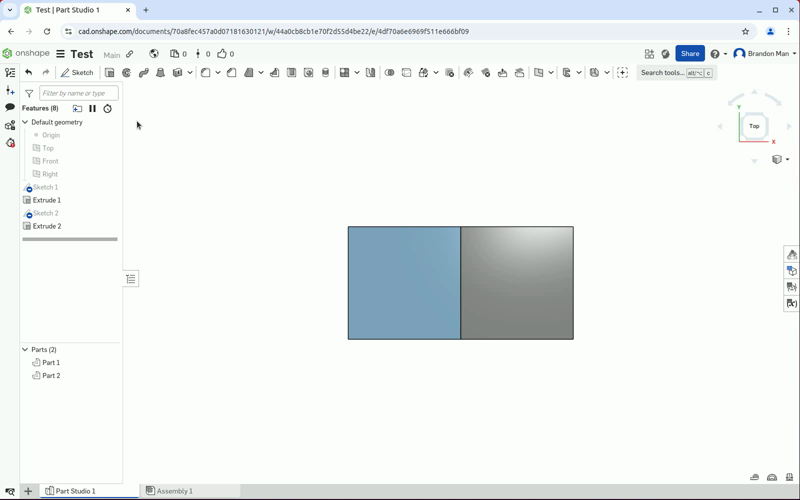
key(shift+h)
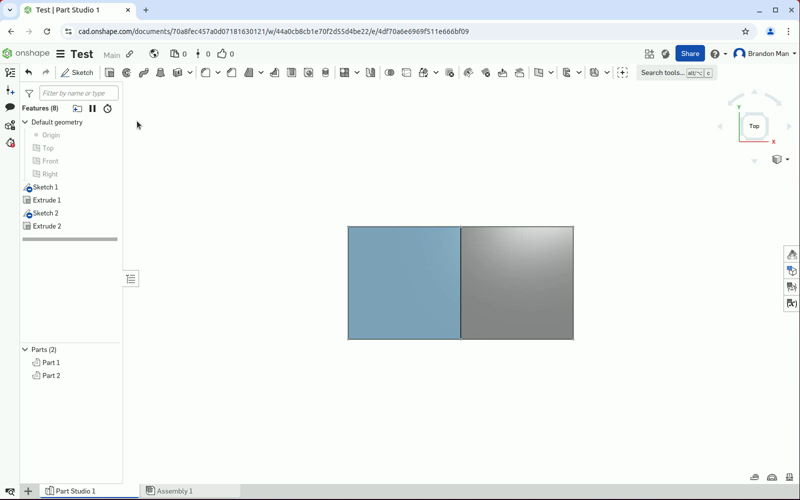
key(shift+h)
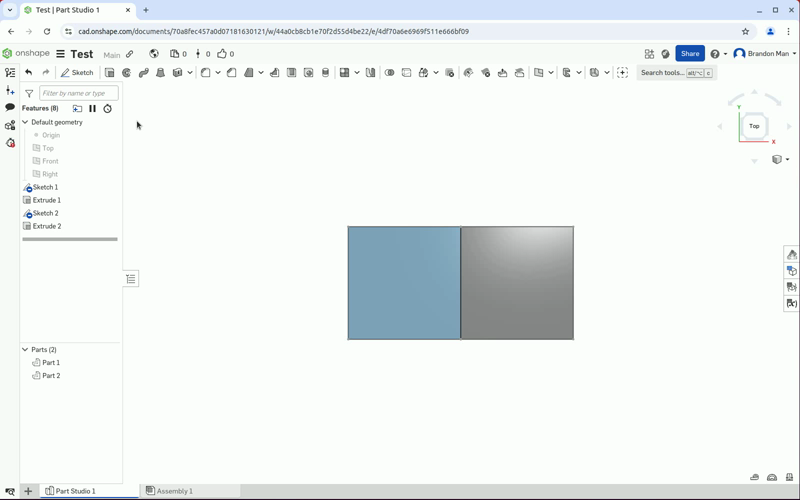
key(shift+7)
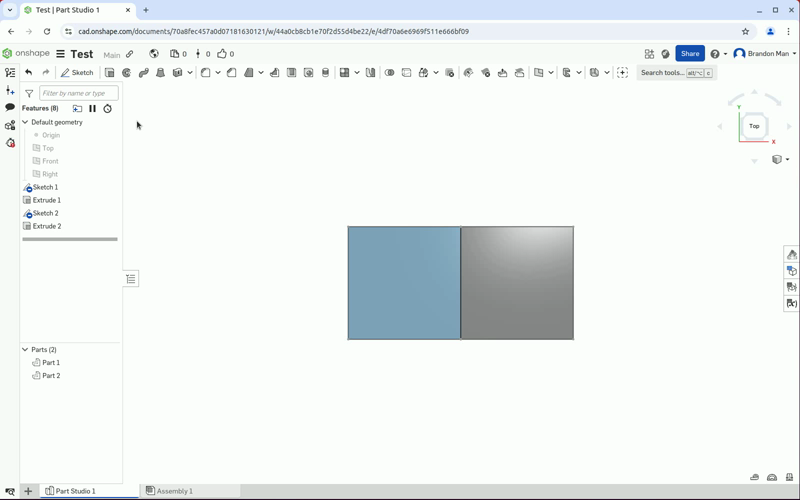
key(up, 3)
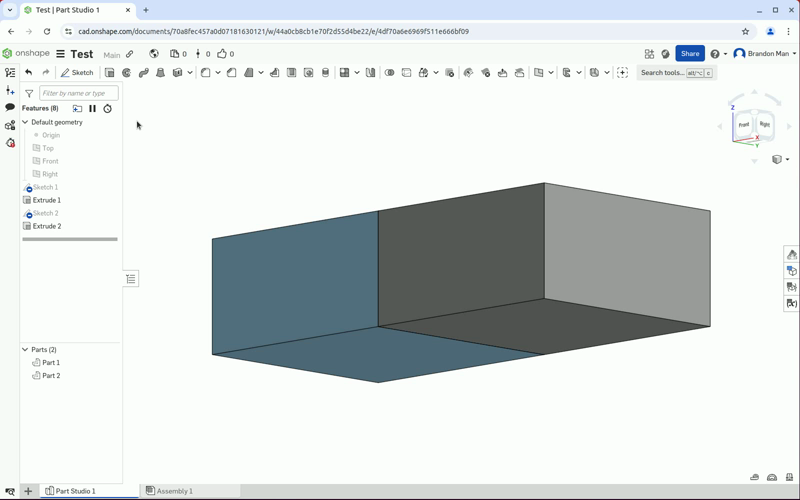
key(left, 3)
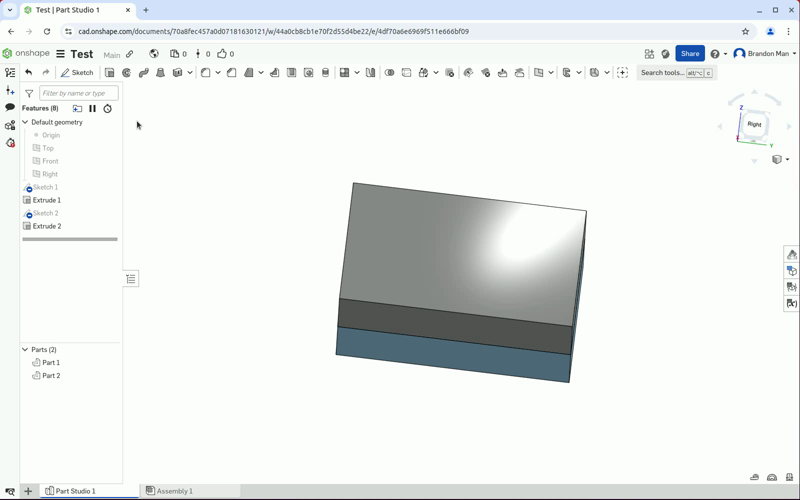
key(right, 3)
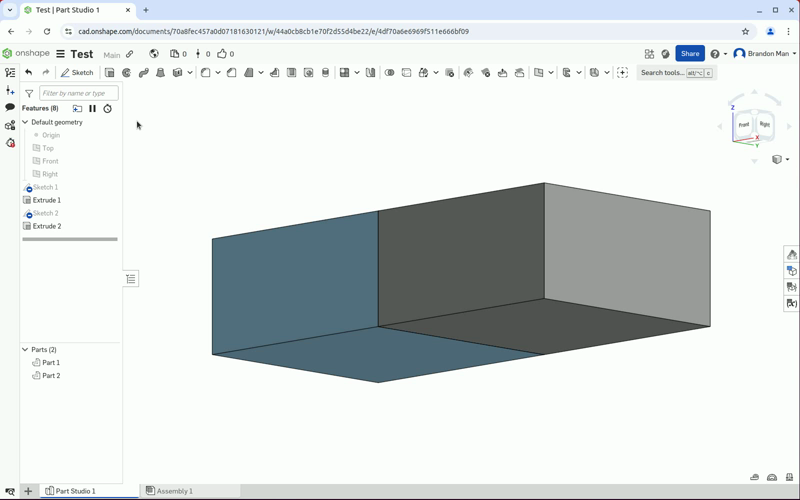
key(down, 3)
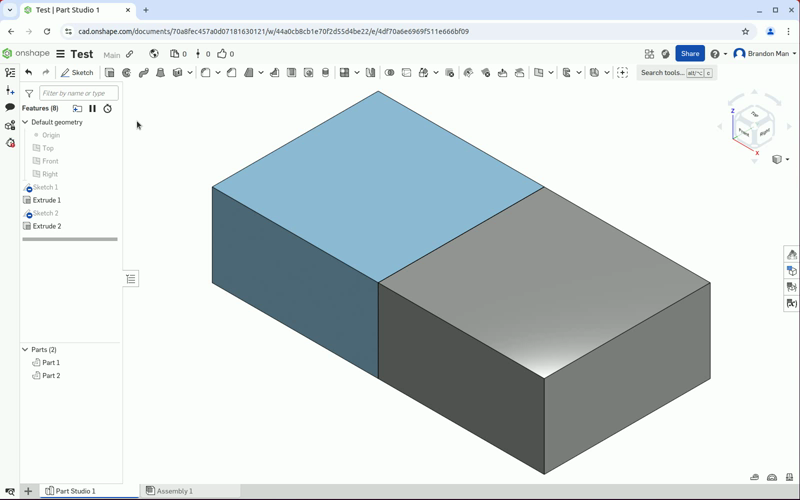
mouse_move(73, 189)
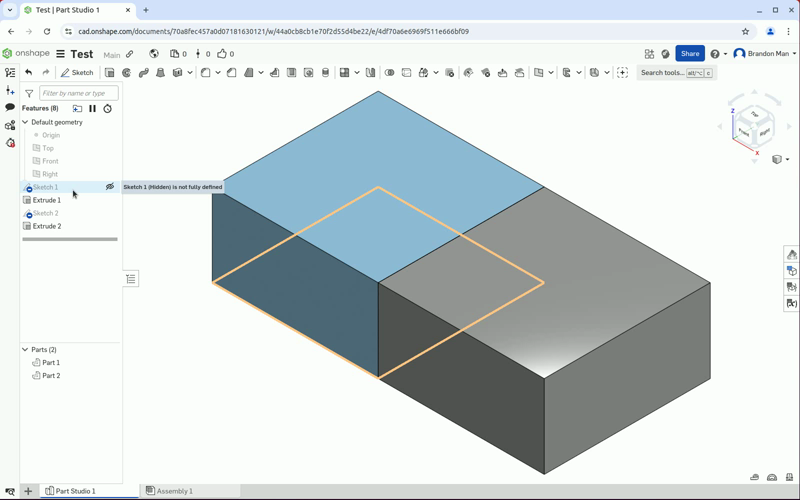
click(73, 189)